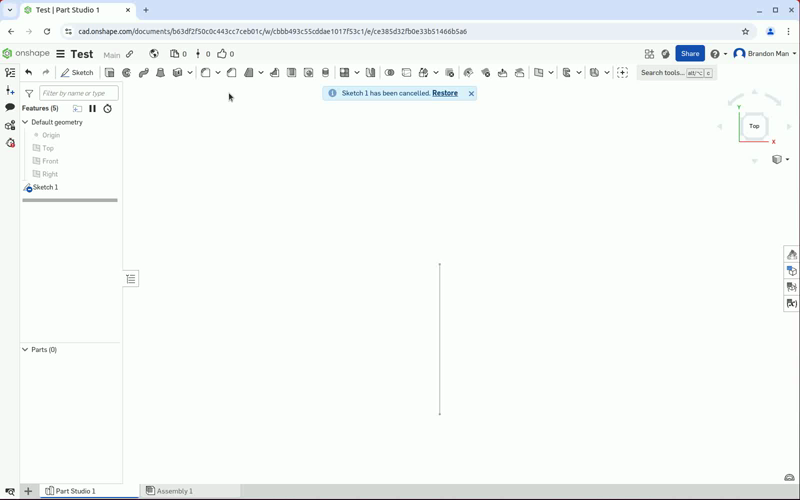
key(shift+h)
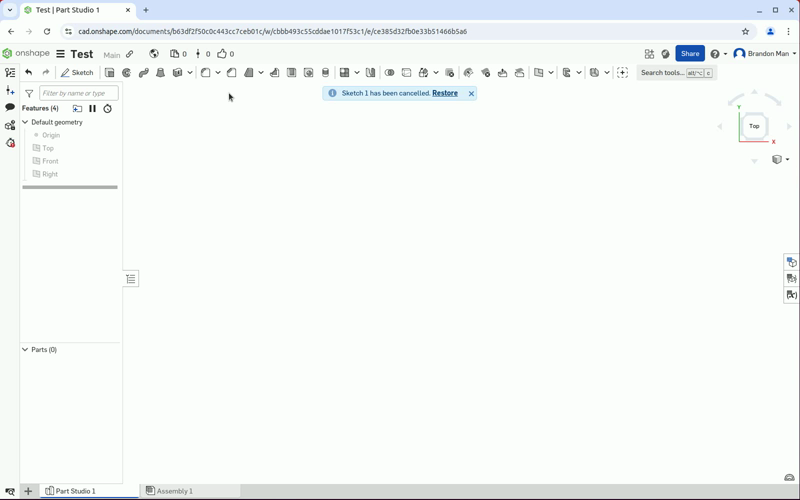
mouse_move(73, 352)
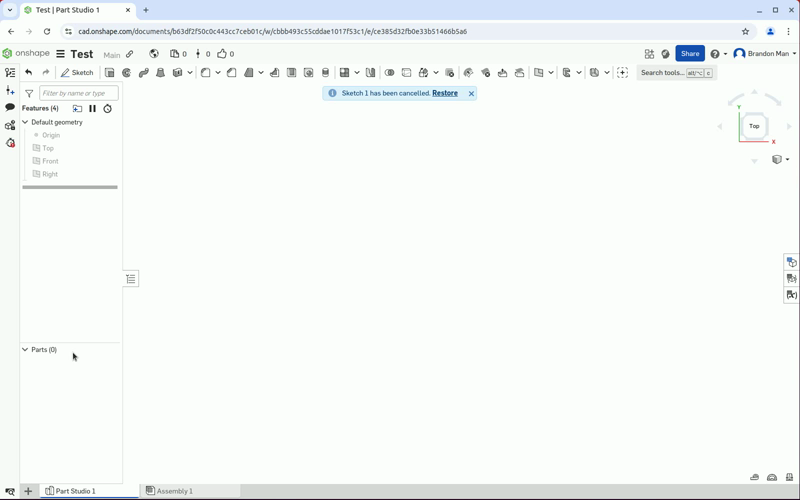
key(y)
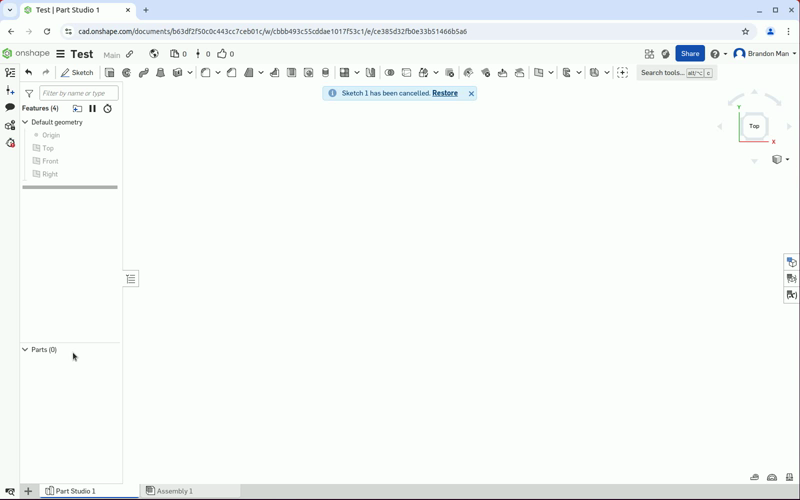
key(shift+p)
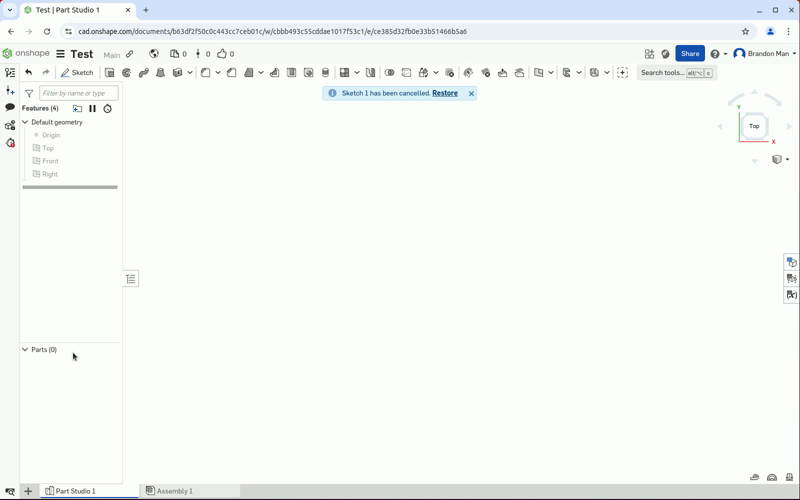
key(space)
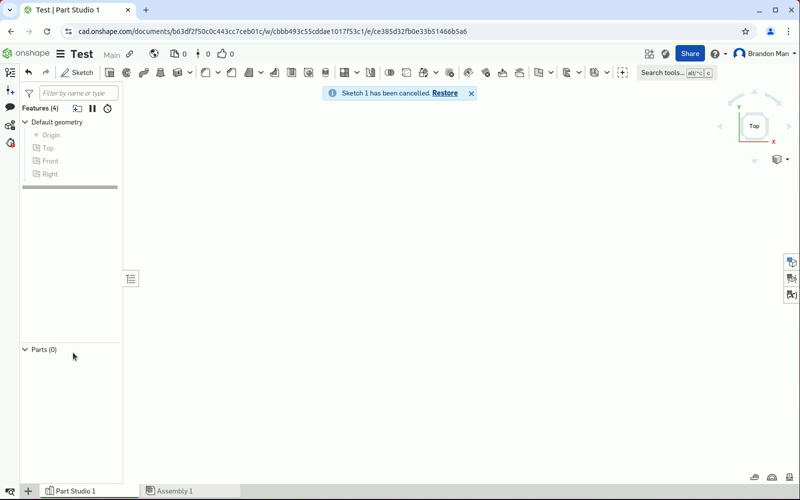
key_down(shift)
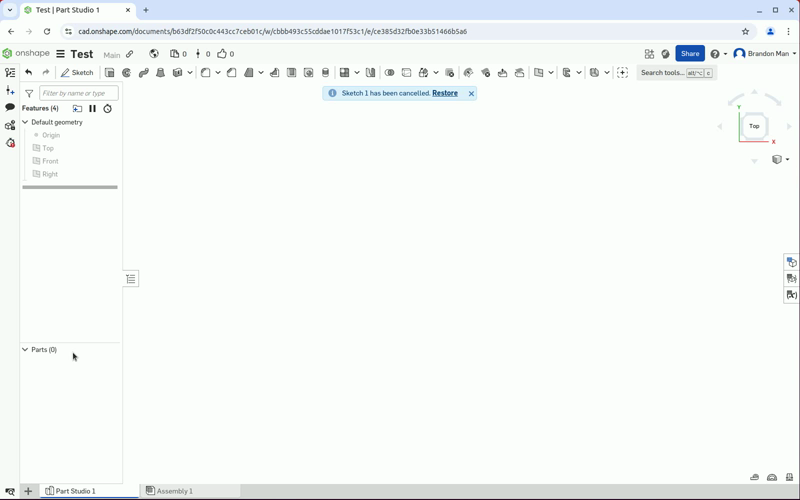
key(up)
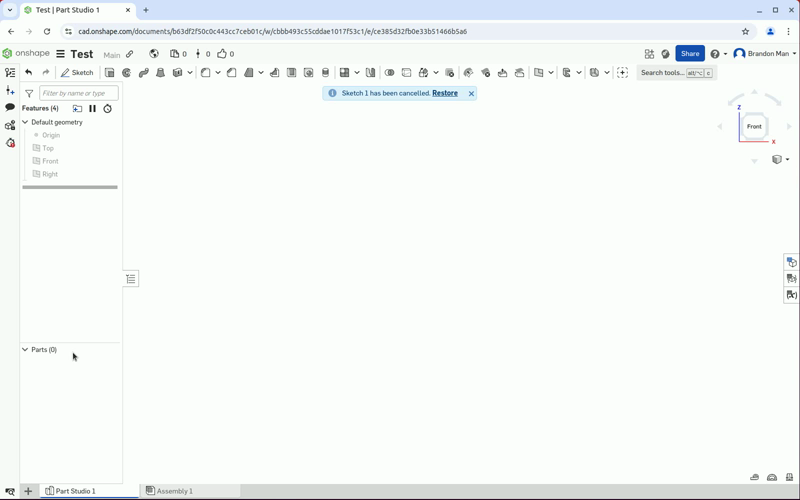
key_up(shift)
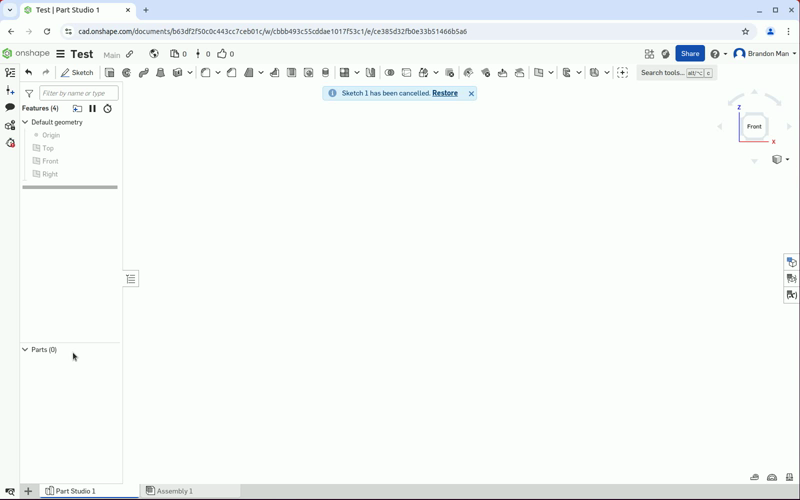
mouse_move(73, 352)
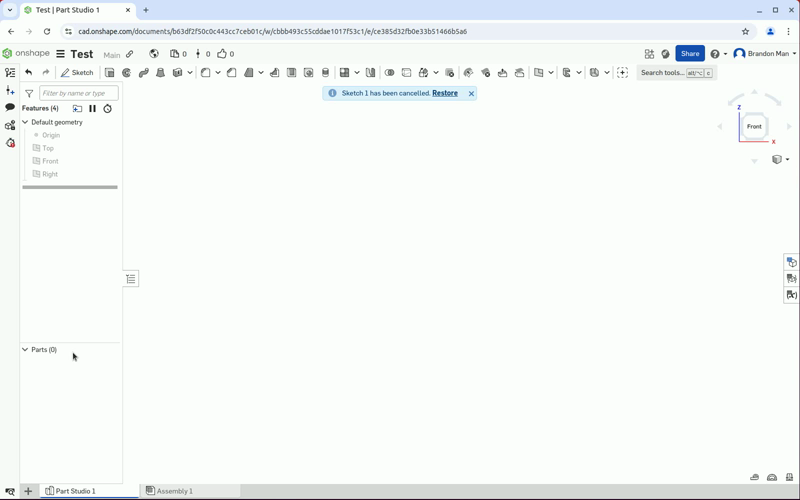
key(shift+y)
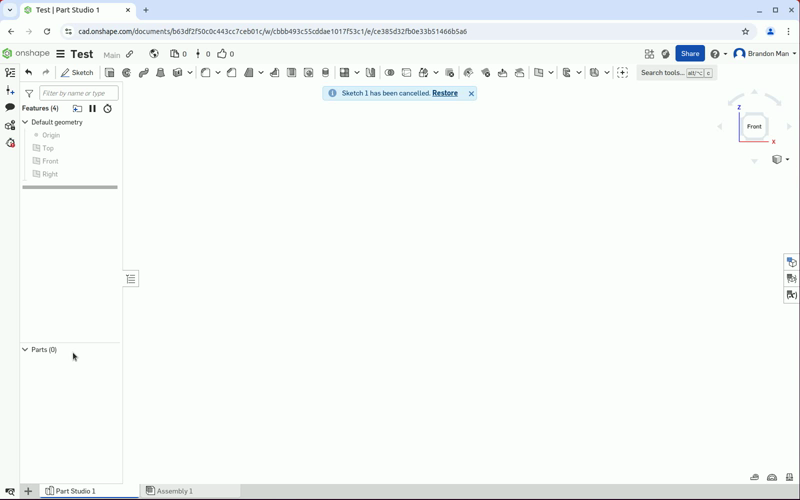
key(shift+s)
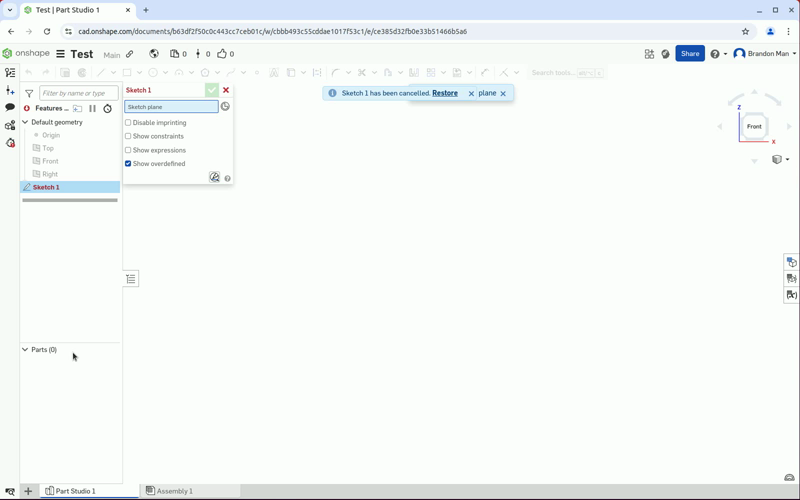
mouse_move(73, 163)
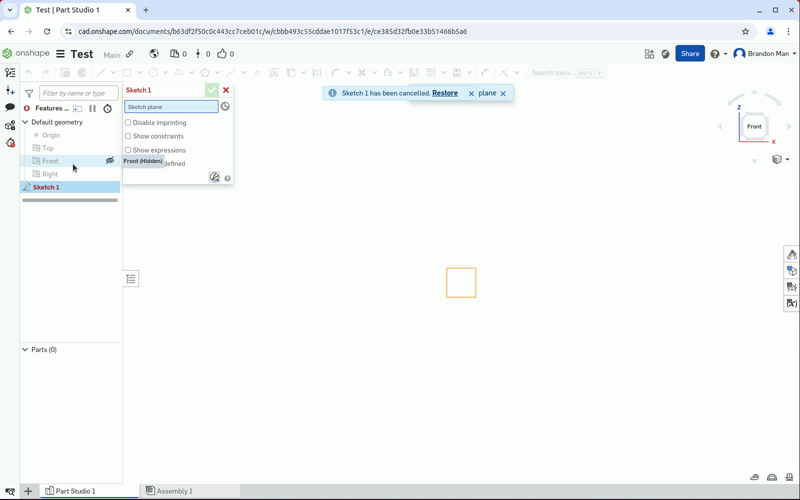
click(73, 163)
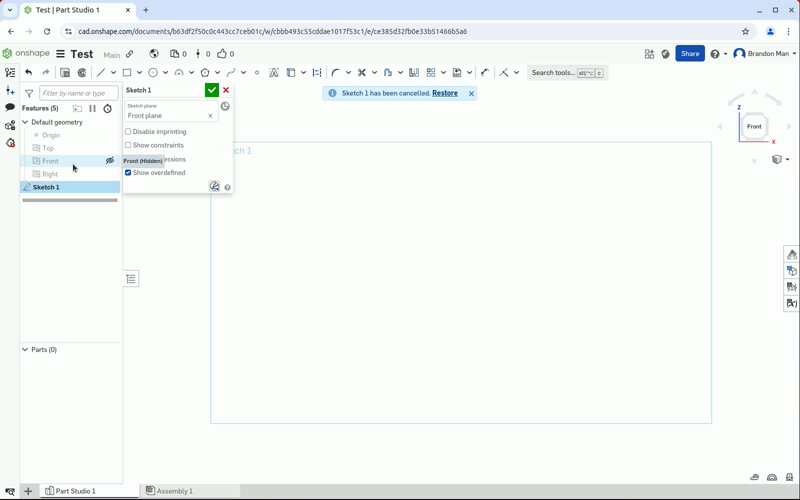
mouse_move(73, 352)
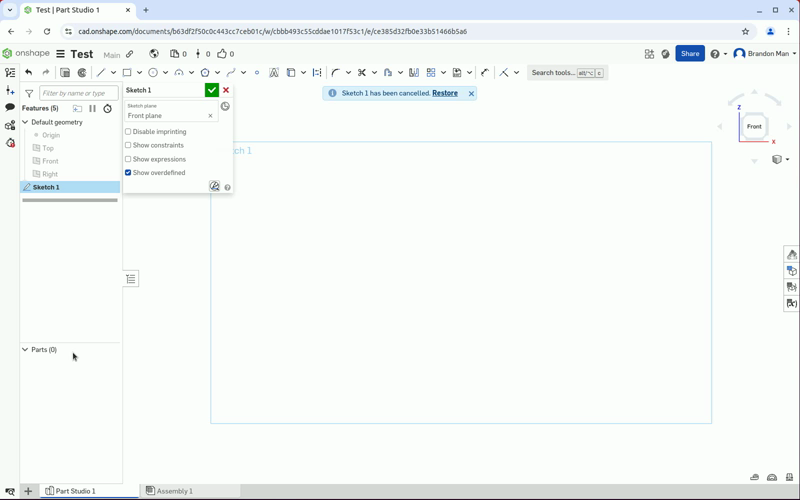
key(y)
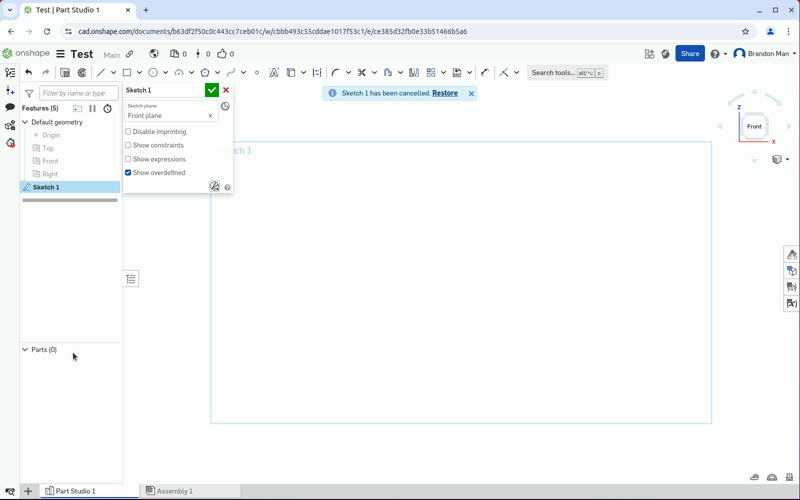
key(l)
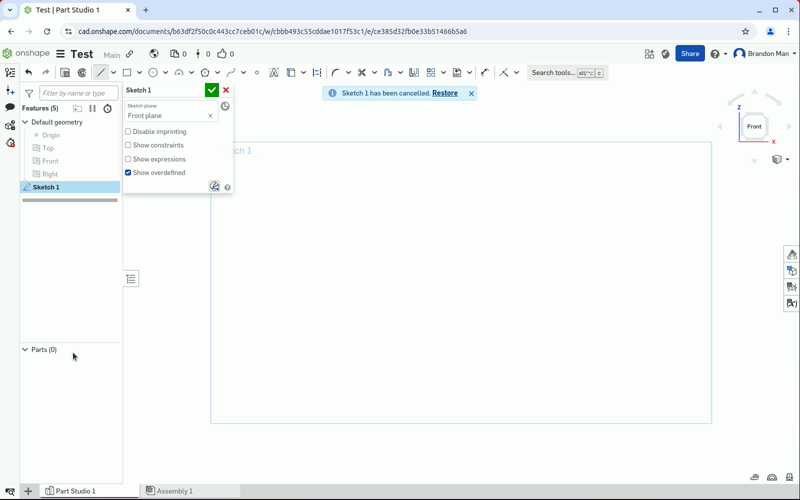
key_down(shift)
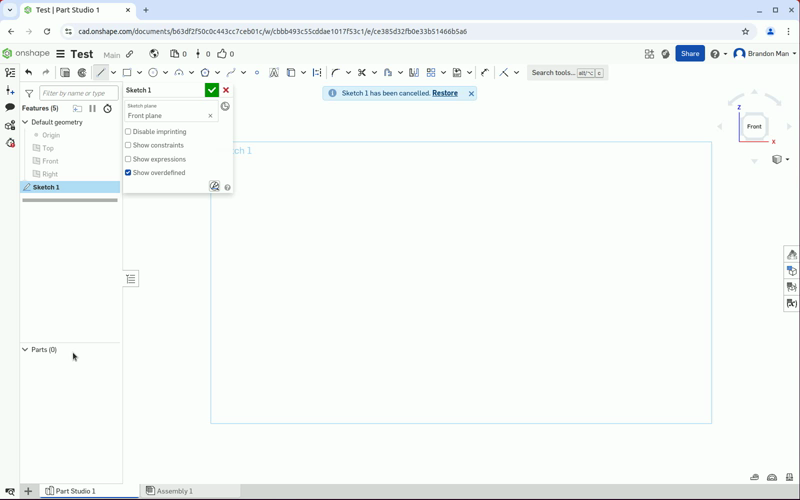
mouse_move(348, 282)
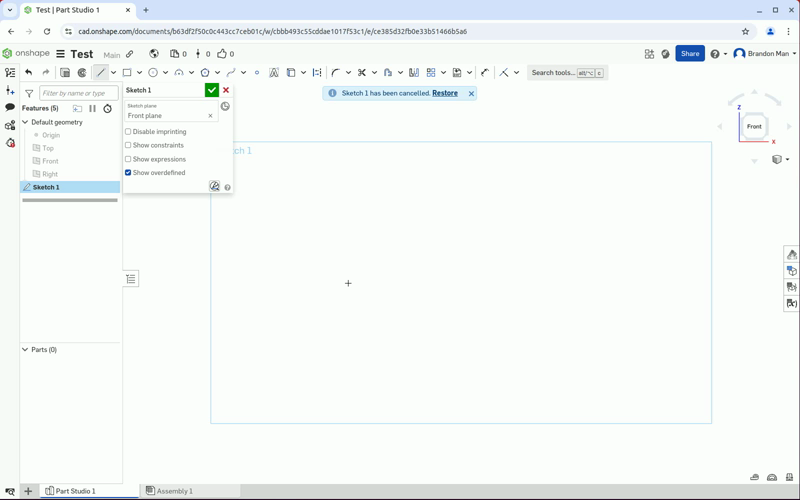
click(348, 282)
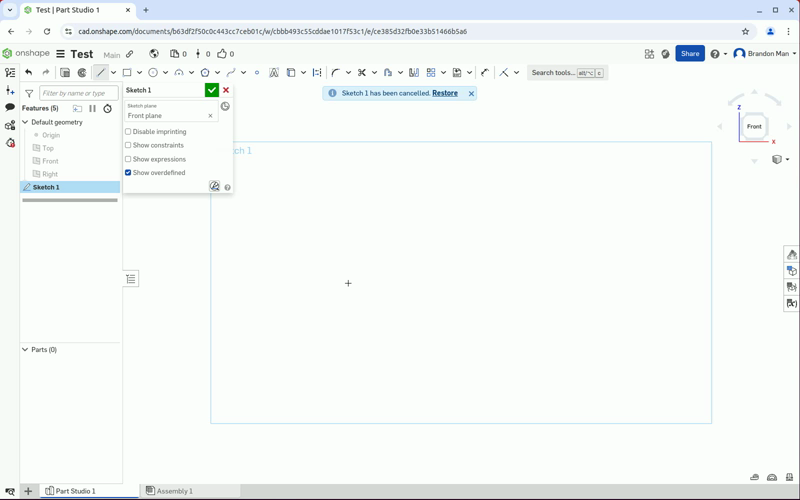
key_up(shift)
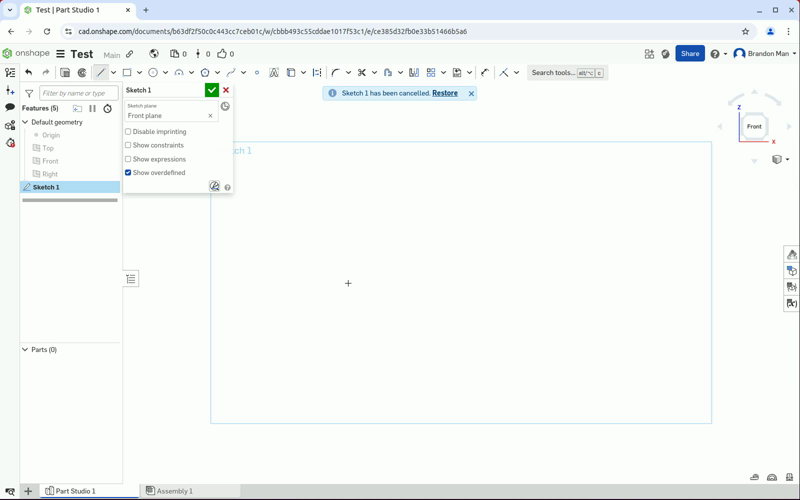
key_down(shift)
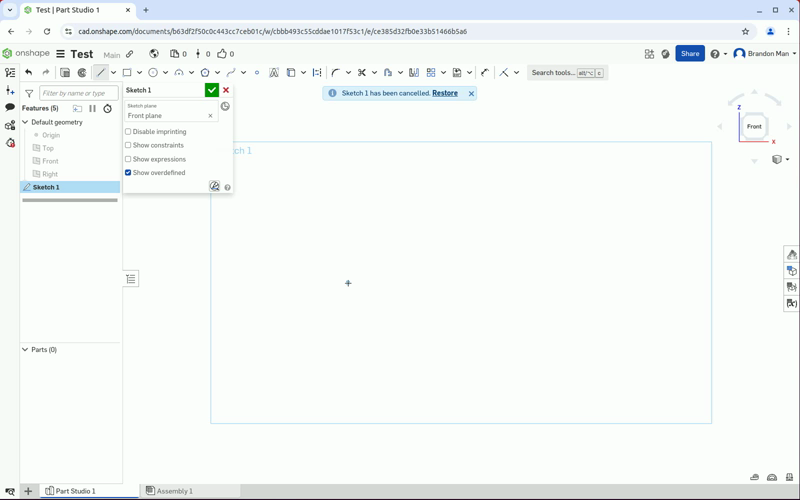
mouse_move(460, 282)
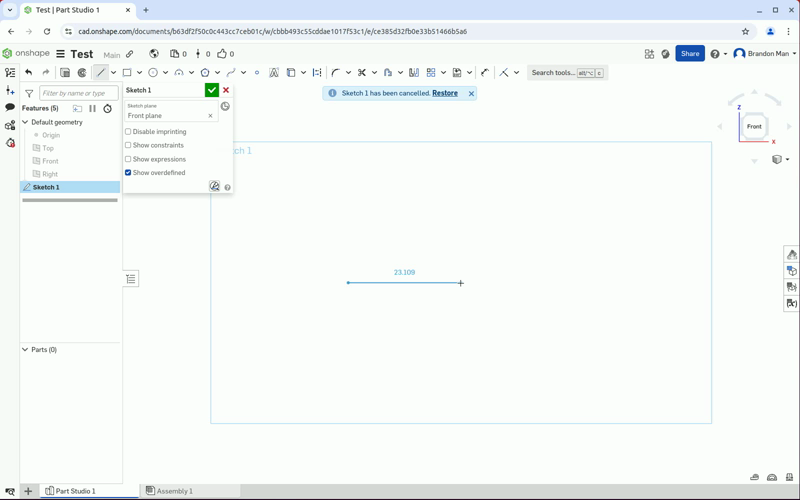
click(460, 282)
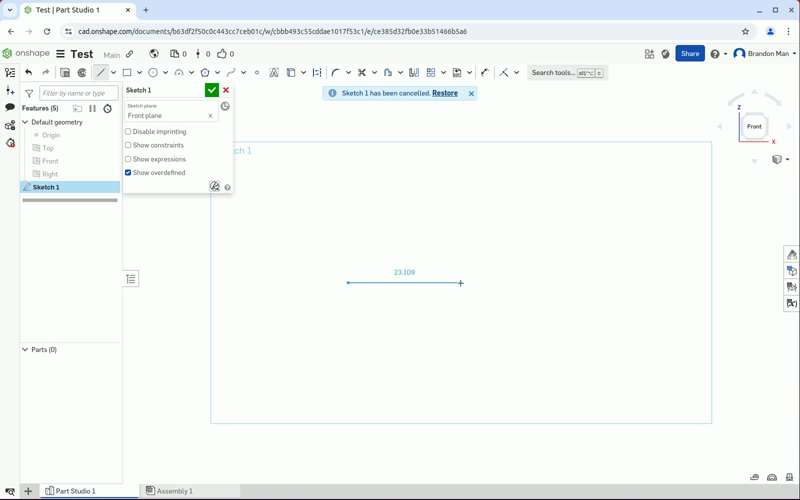
key_up(shift)
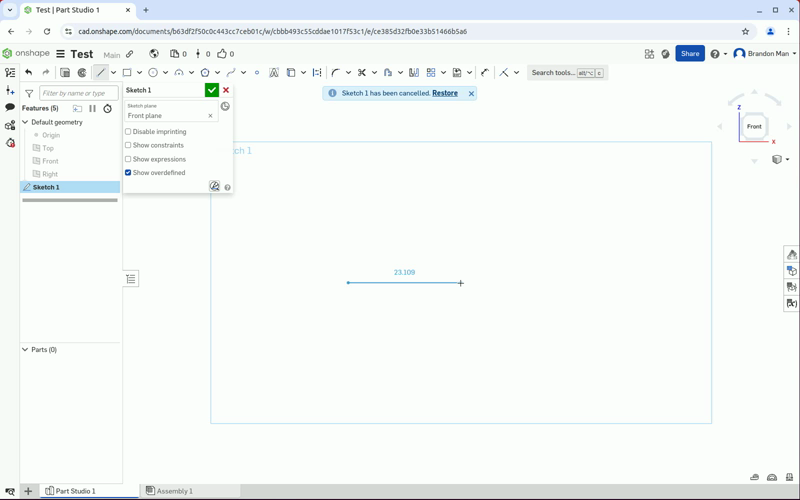
key_down(shift)
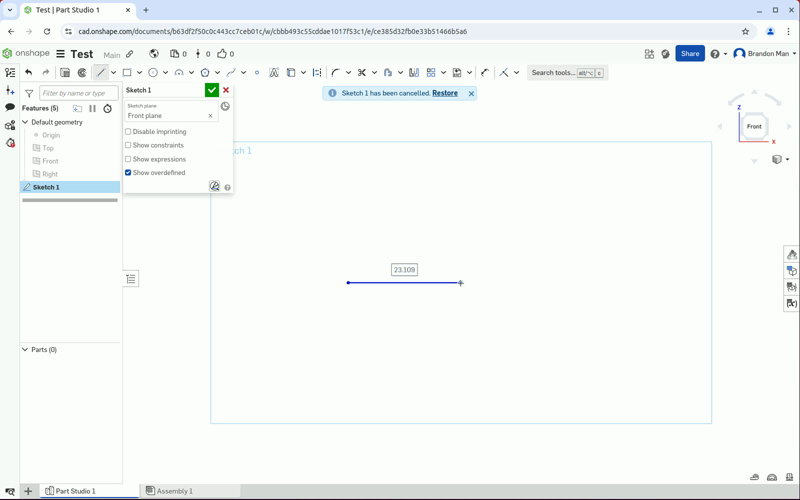
mouse_move(490, 282)
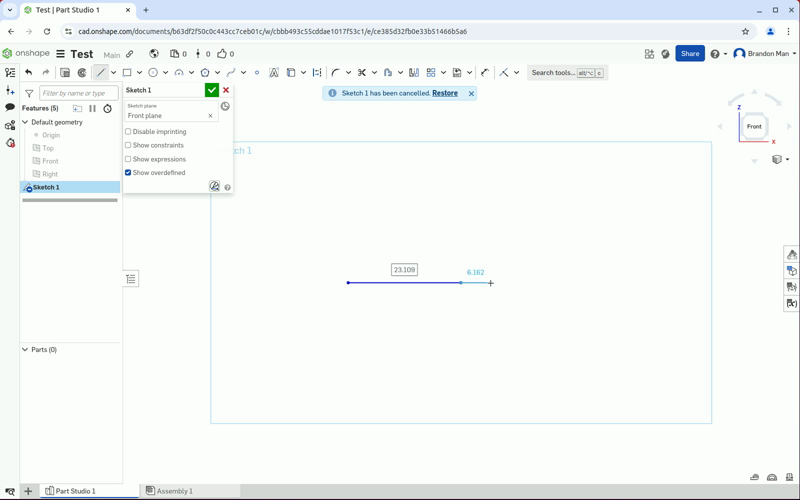
mouse_move(460, 270)
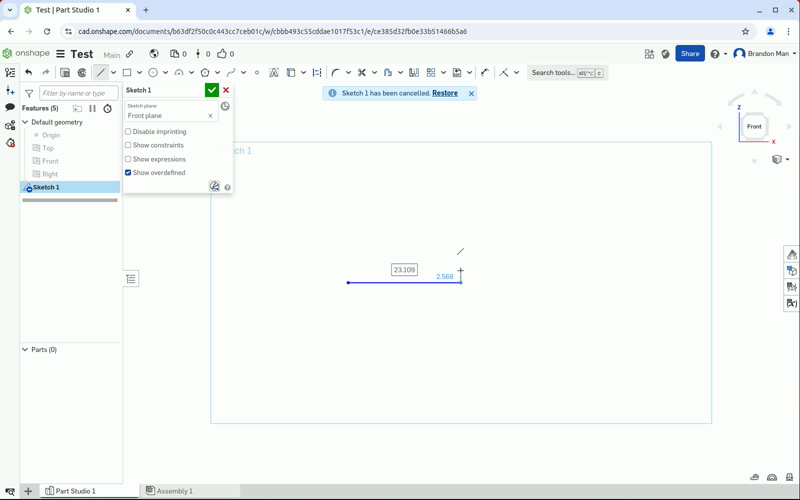
click(460, 270)
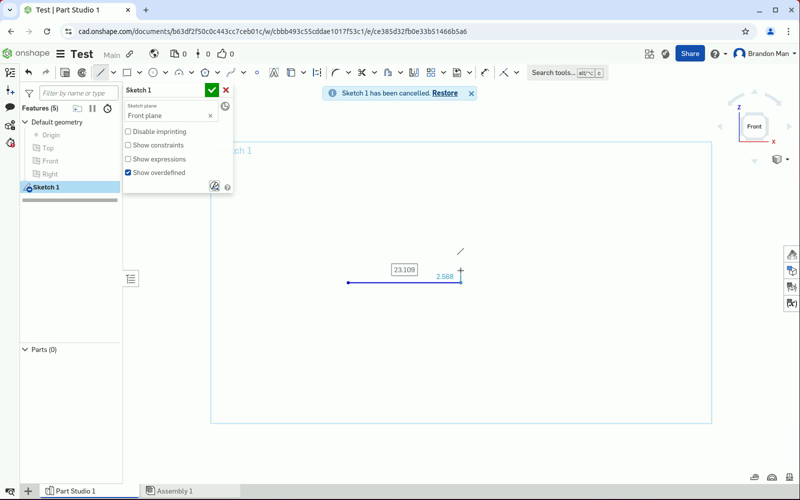
key_up(shift)
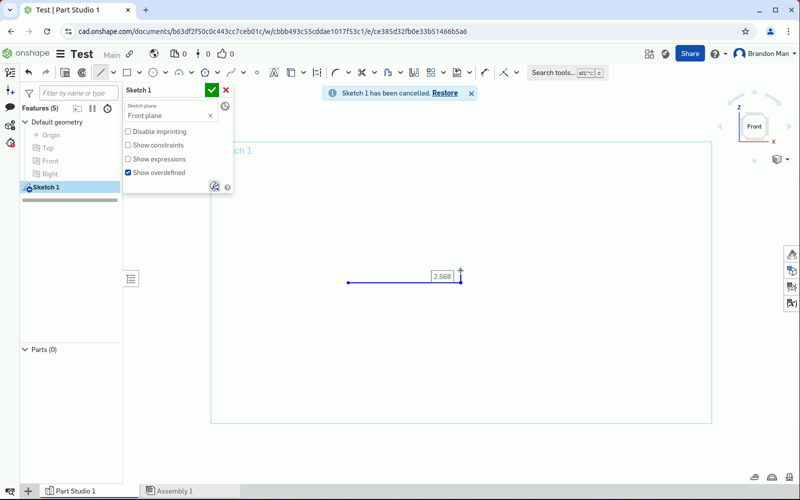
key_down(shift)
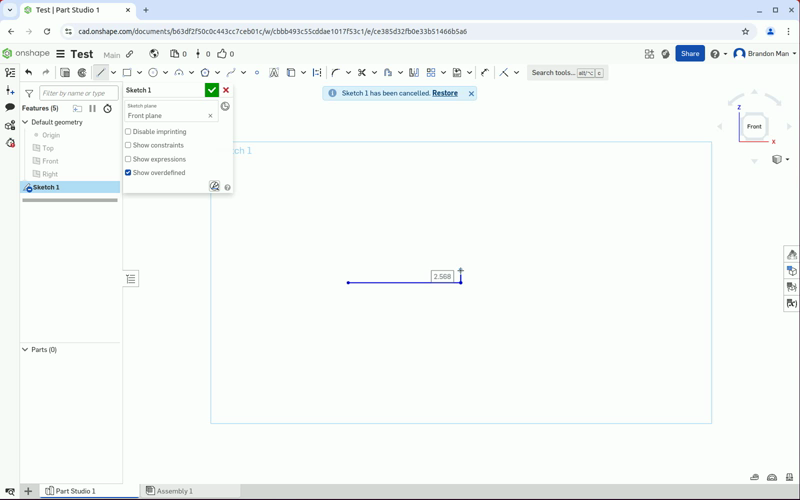
mouse_move(348, 270)
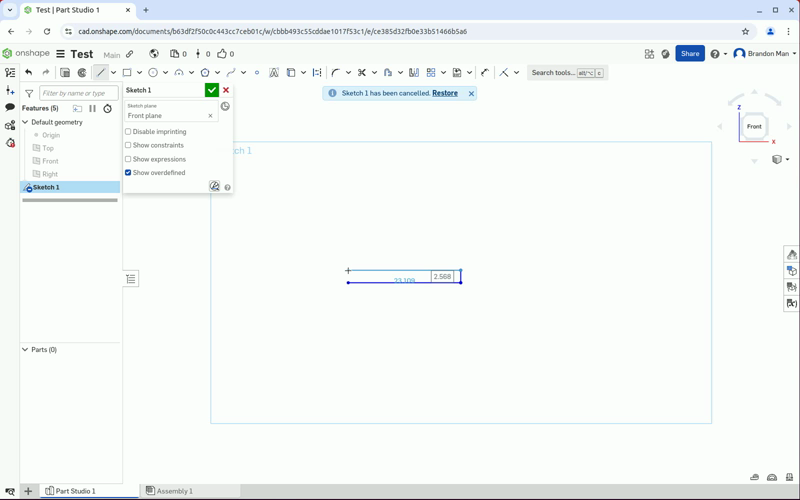
click(348, 270)
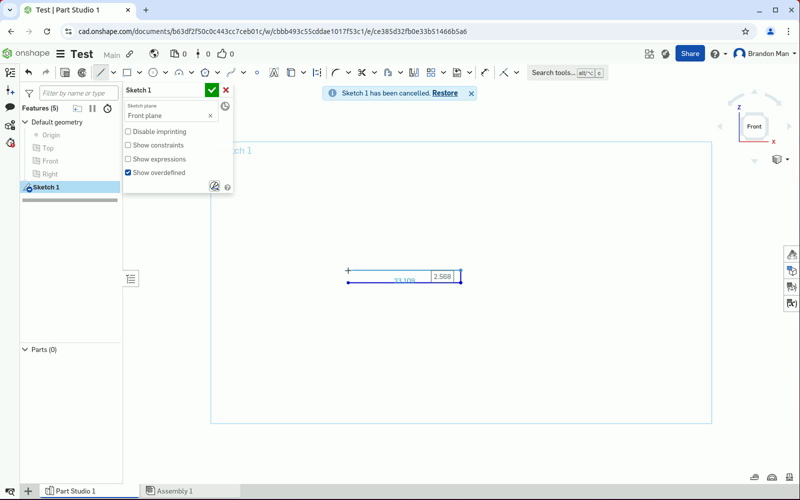
key_up(shift)
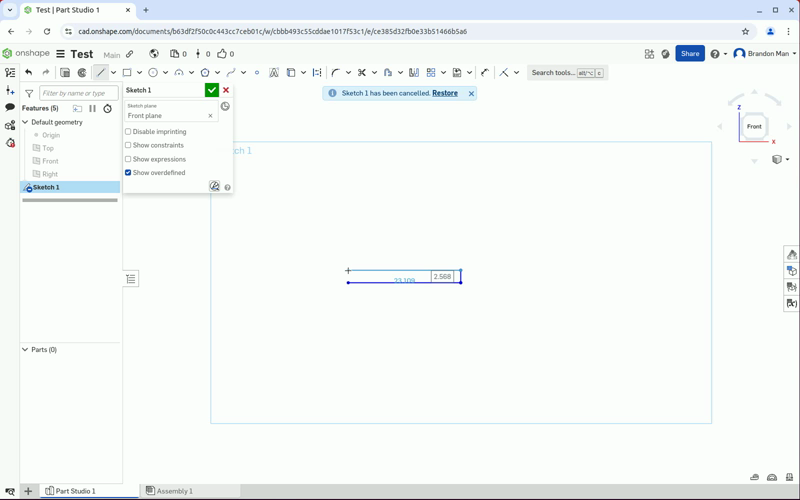
mouse_move(378, 270)
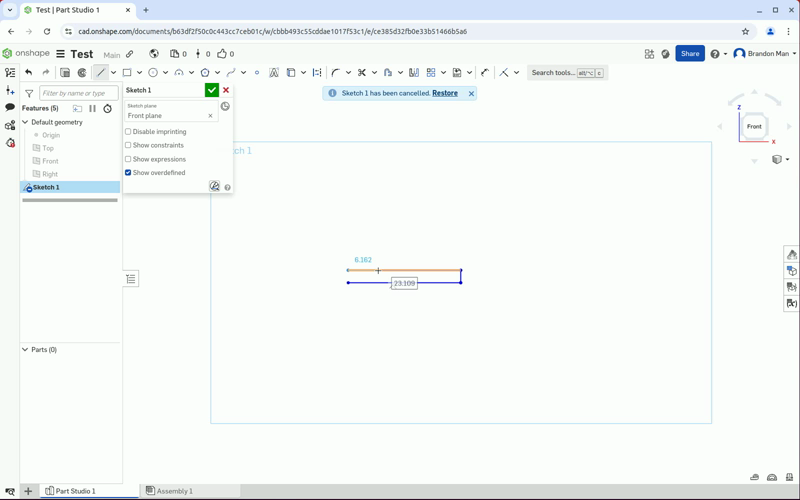
key_down(shift)
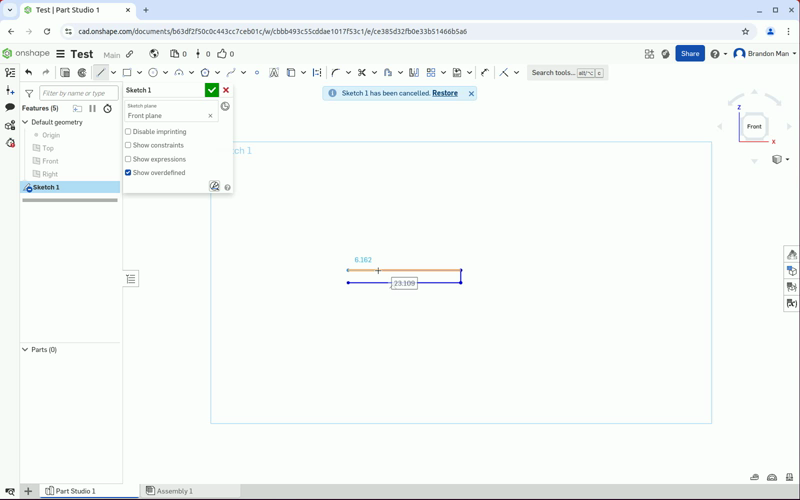
mouse_move(348, 282)
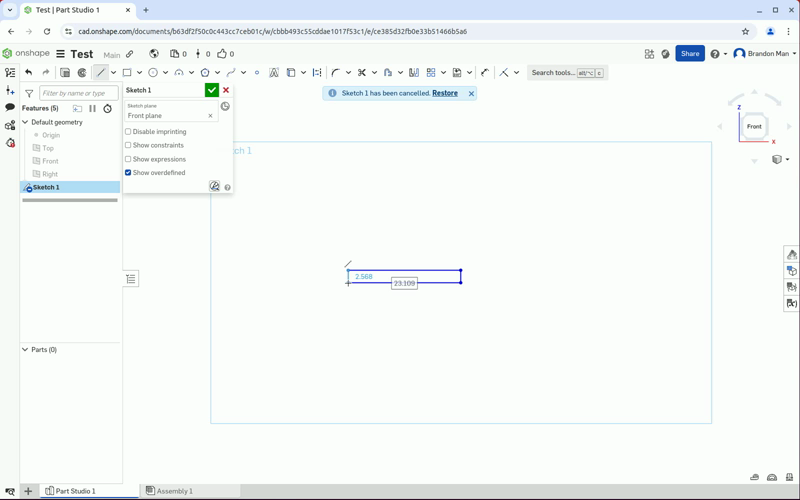
key_up(shift)
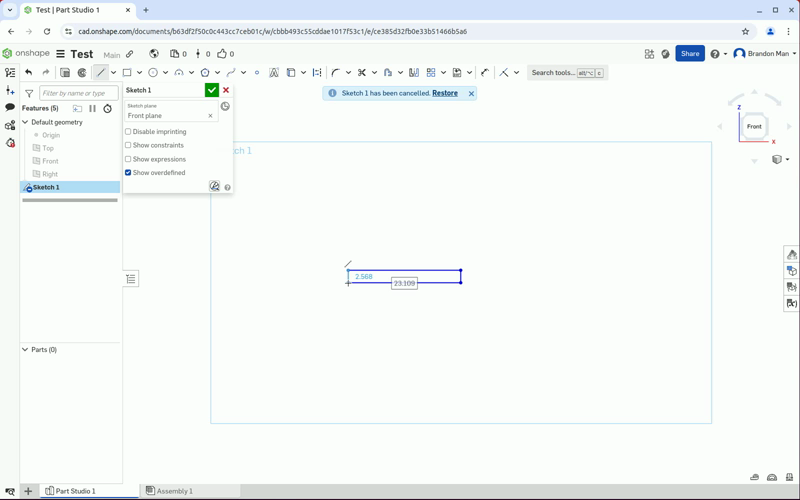
click(348, 282)
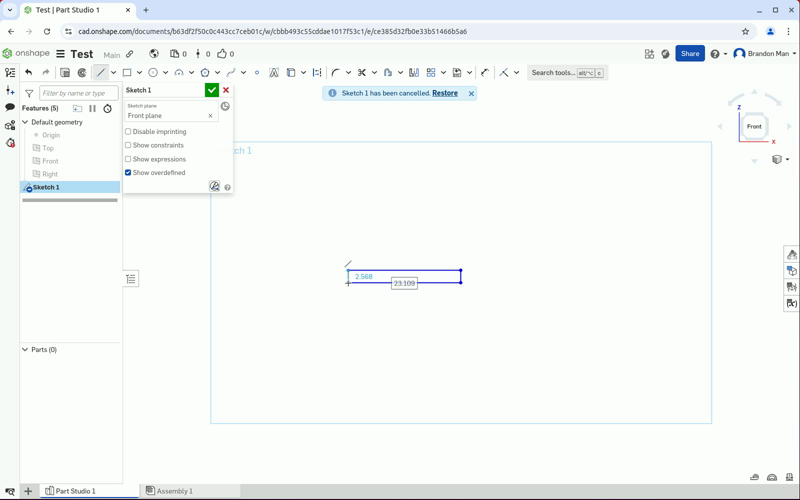
key(esc)
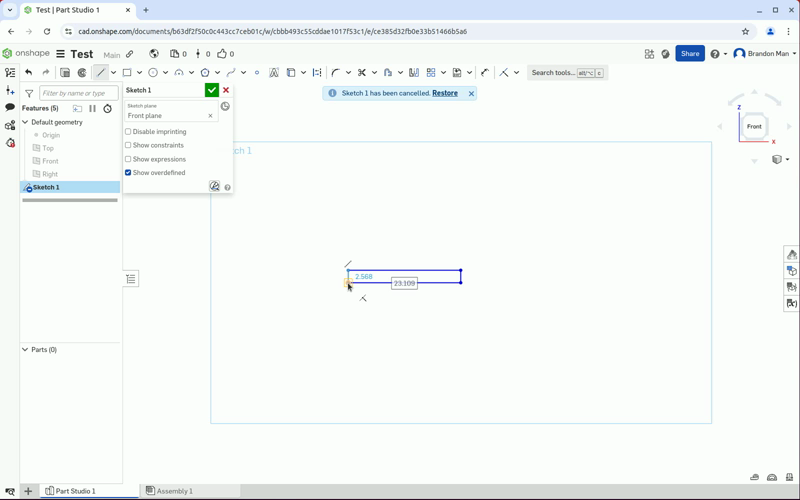
mouse_move(350, 279)
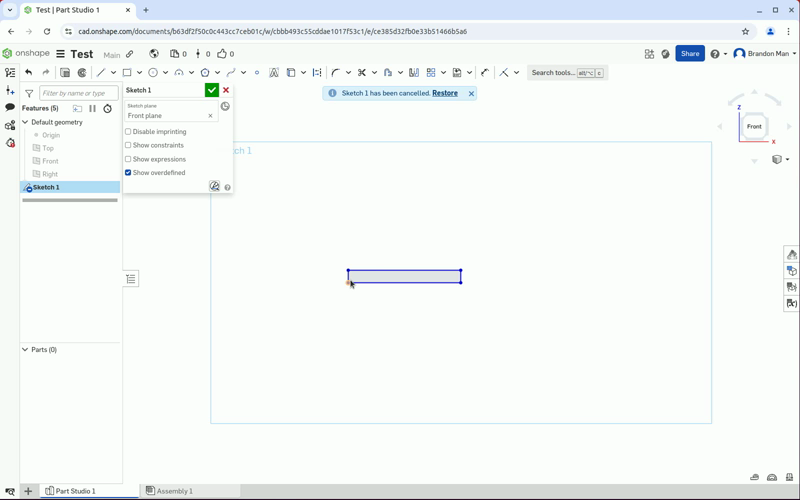
scroll(6)
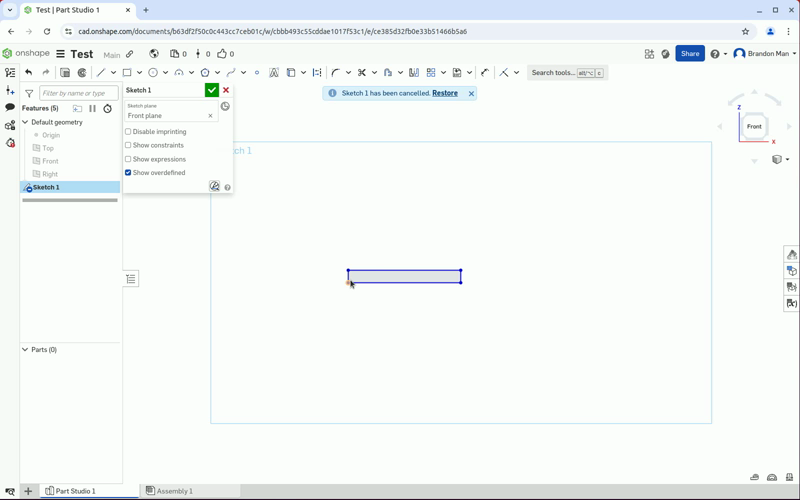
scroll(6)
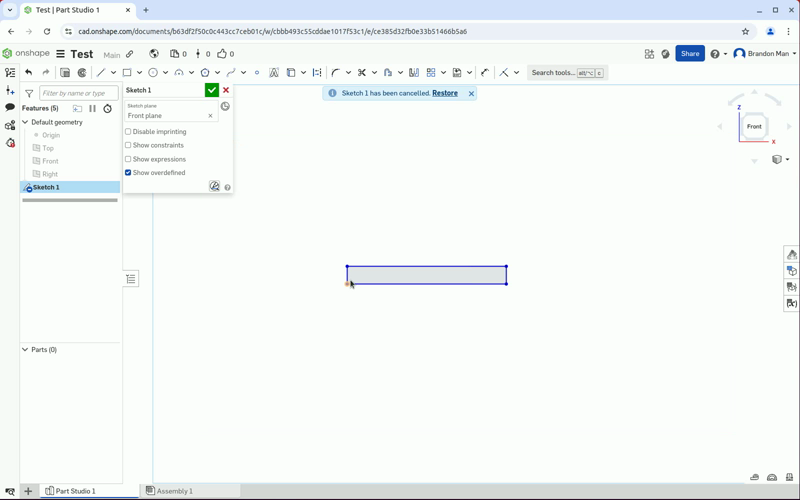
scroll(6)
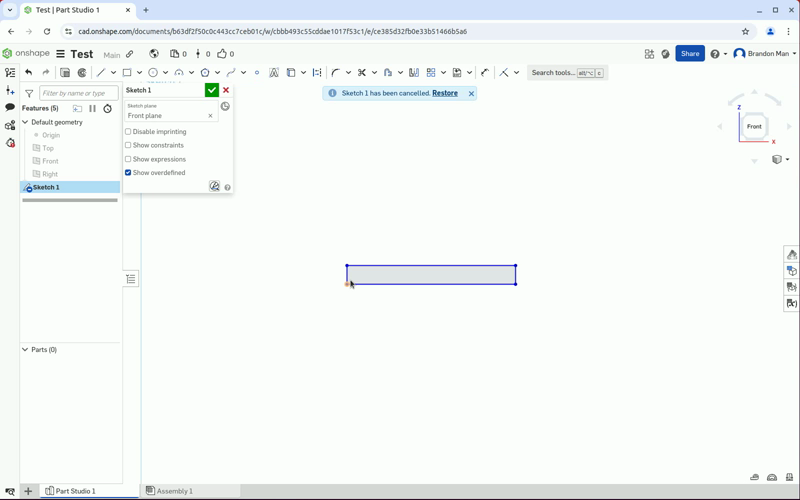
scroll(6)
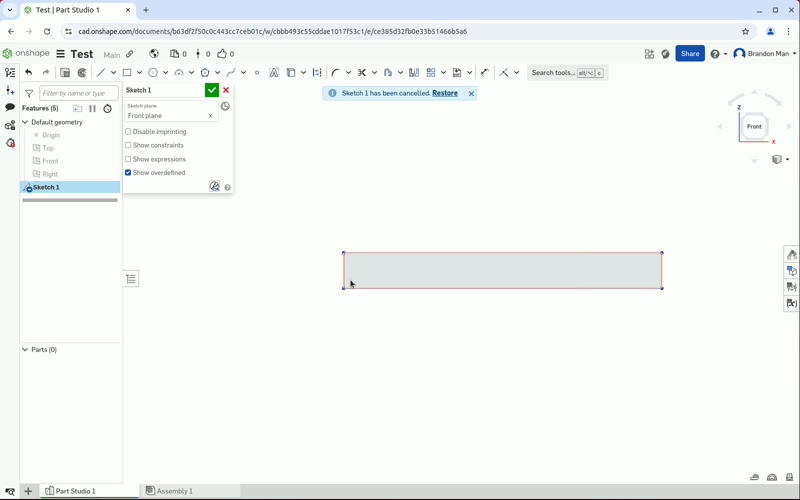
scroll(6)
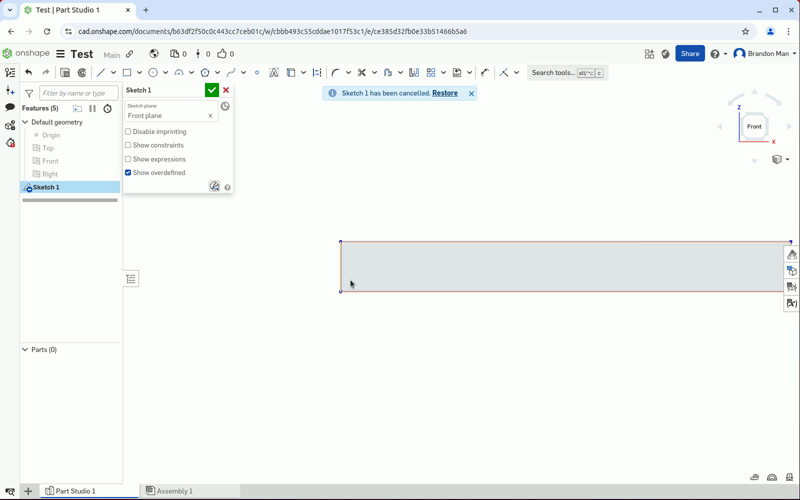
scroll(6)
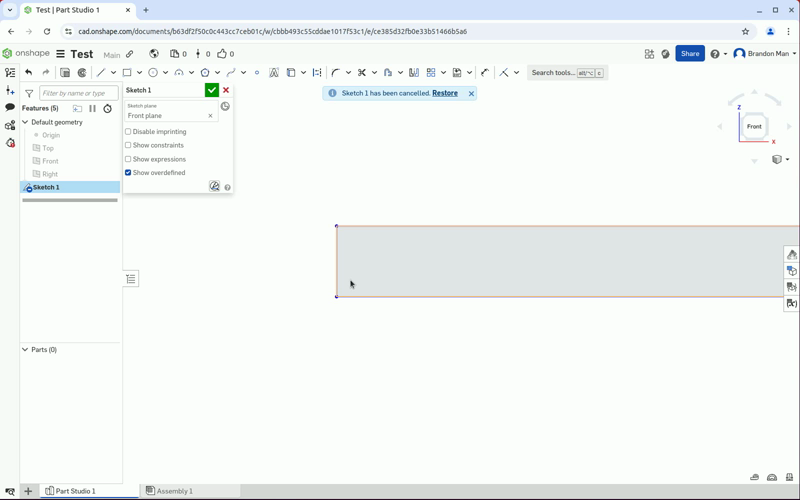
scroll(6)
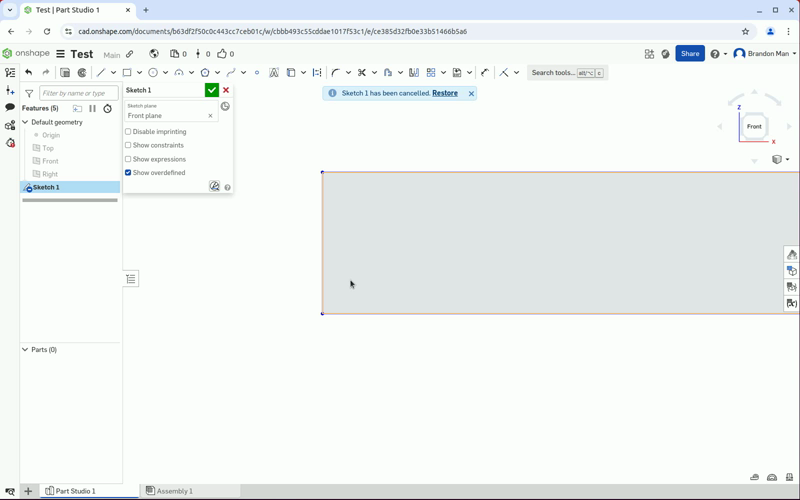
click(350, 279)
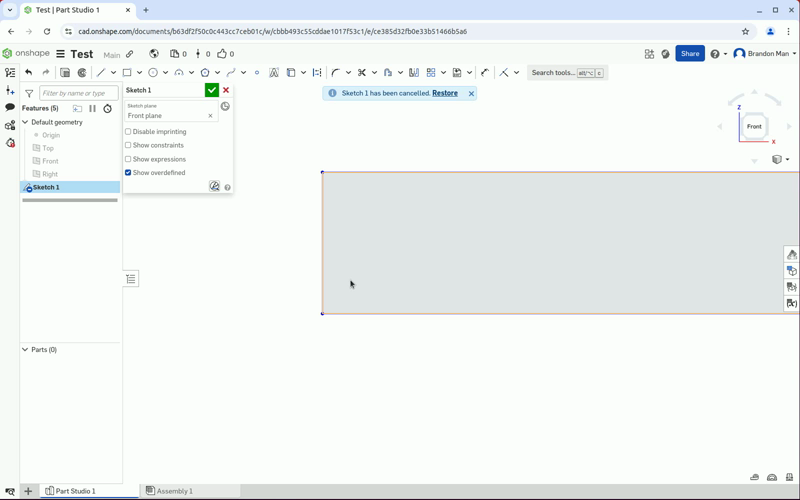
scroll(-6)
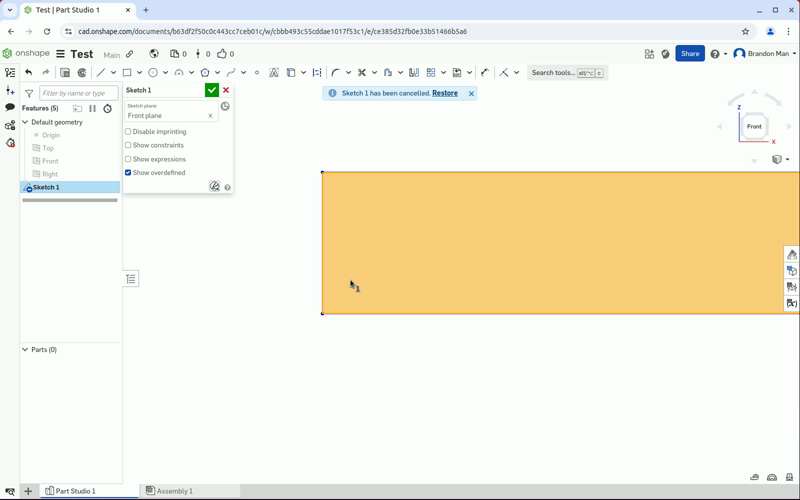
scroll(-6)
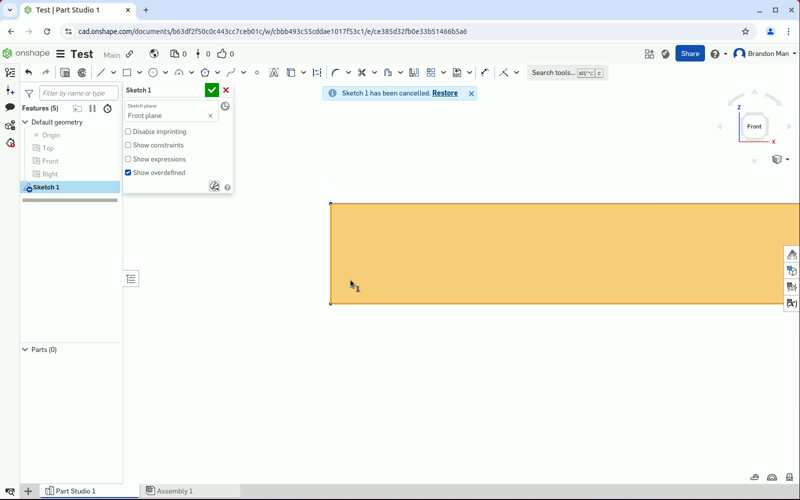
scroll(-6)
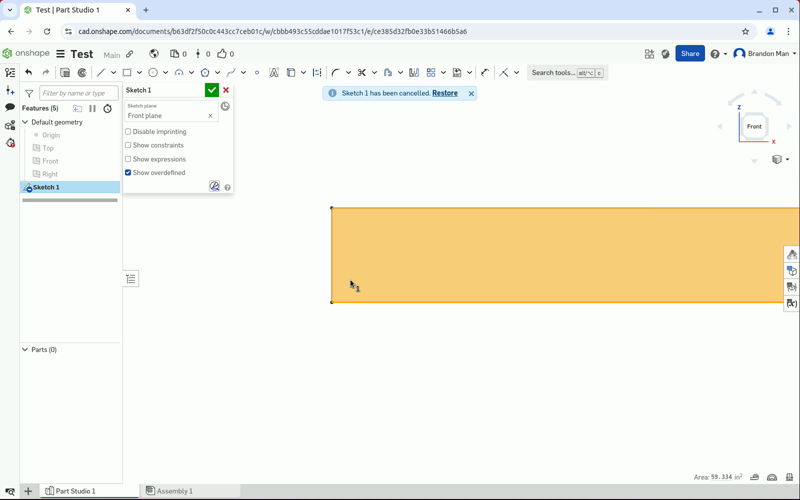
scroll(-6)
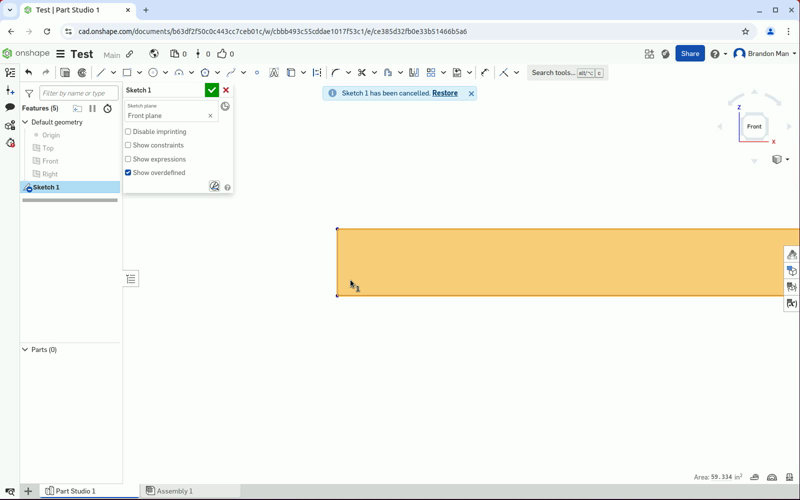
scroll(-6)
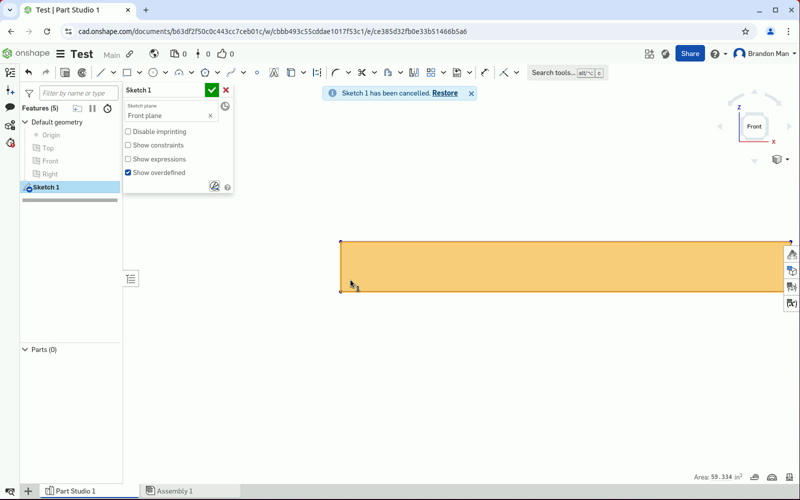
scroll(-6)
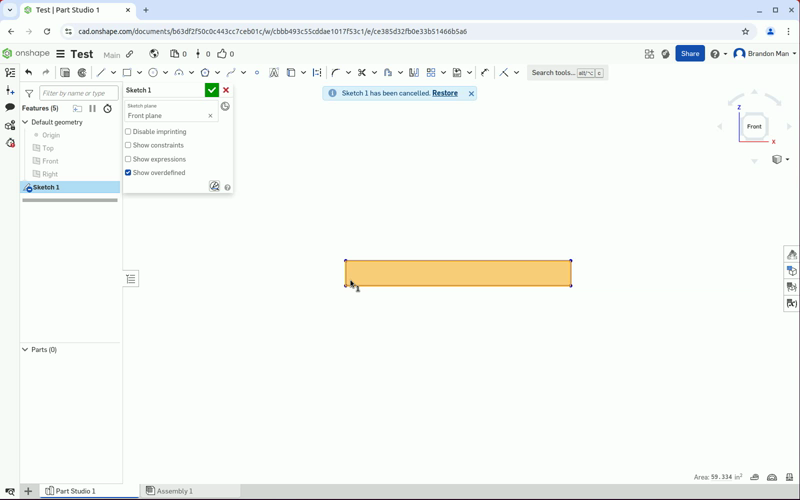
scroll(-6)
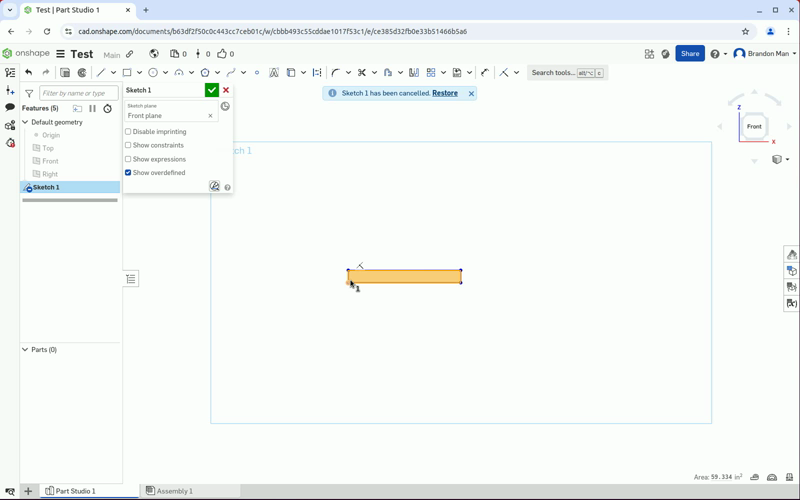
mouse_move(73, 352)
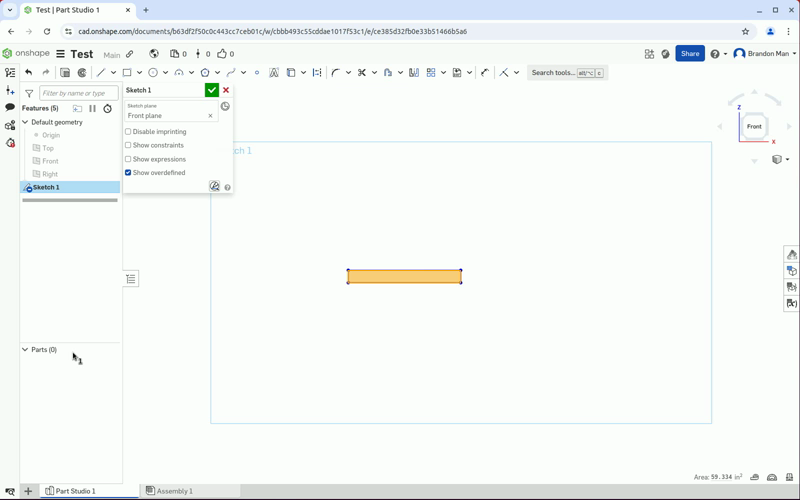
key(shift+y)
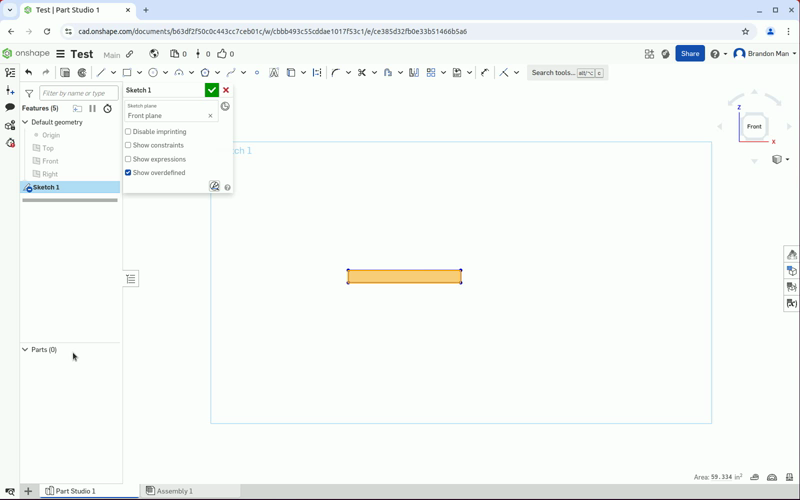
key(shift+e)
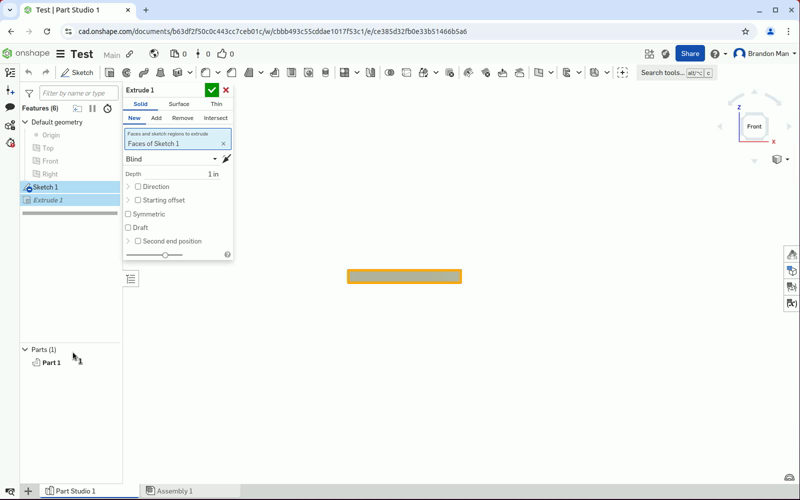
mouse_move(143, 106)
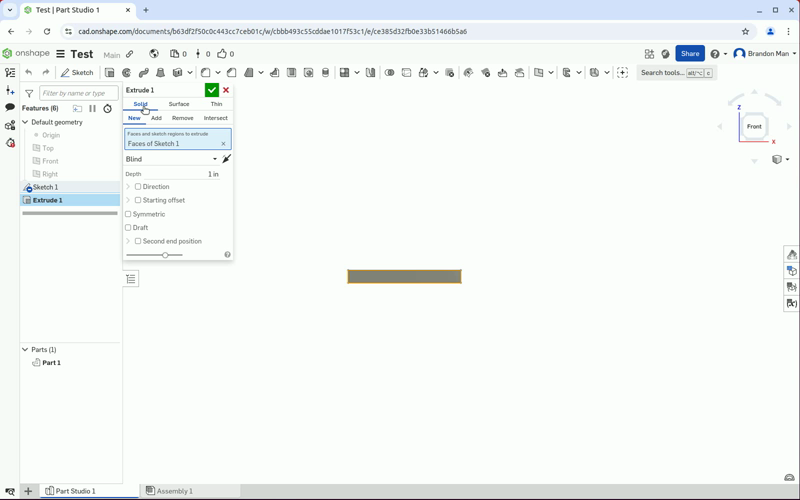
click(143, 106)
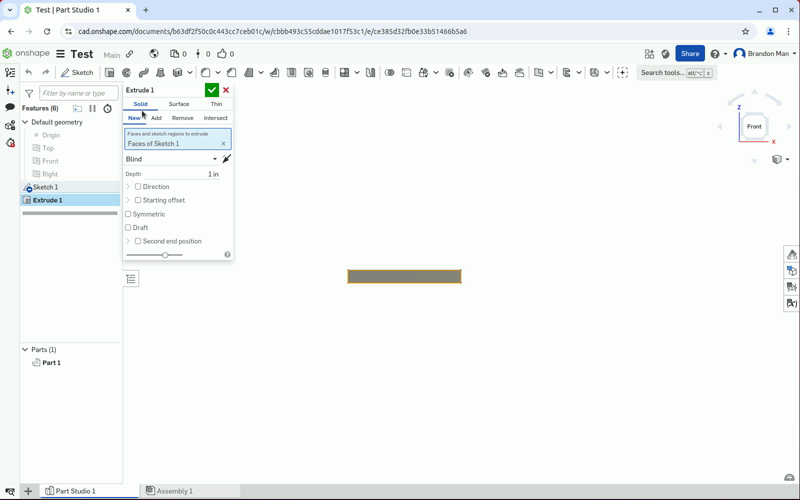
mouse_move(137, 120)
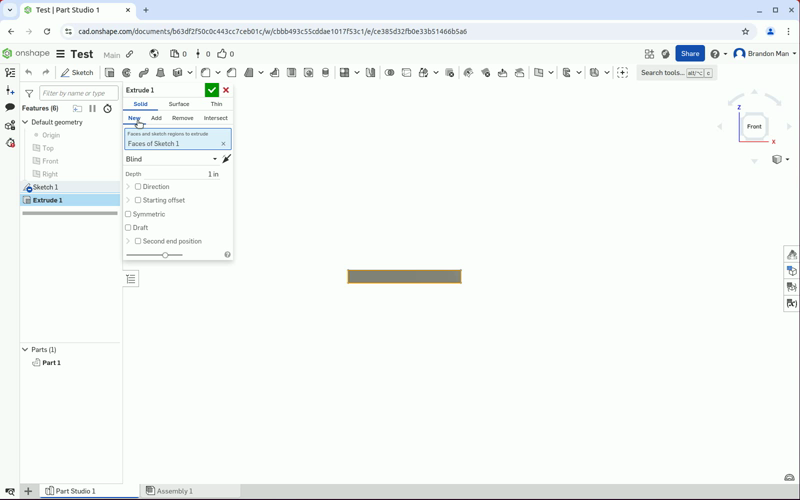
click(137, 120)
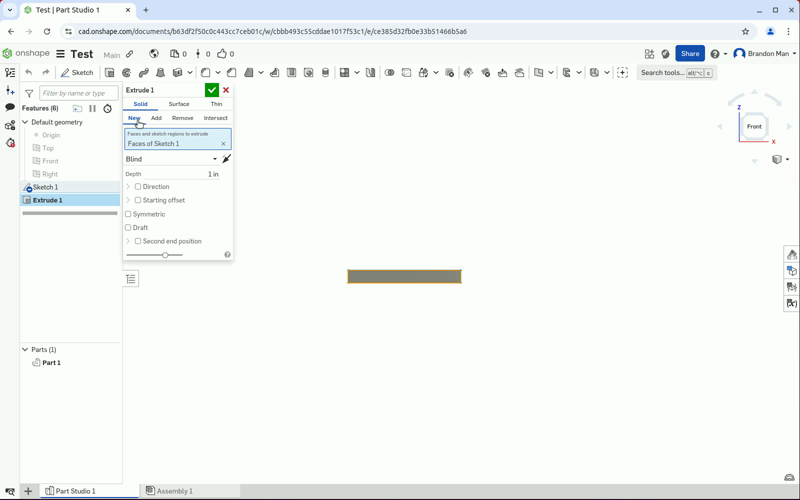
key(tab, 4)
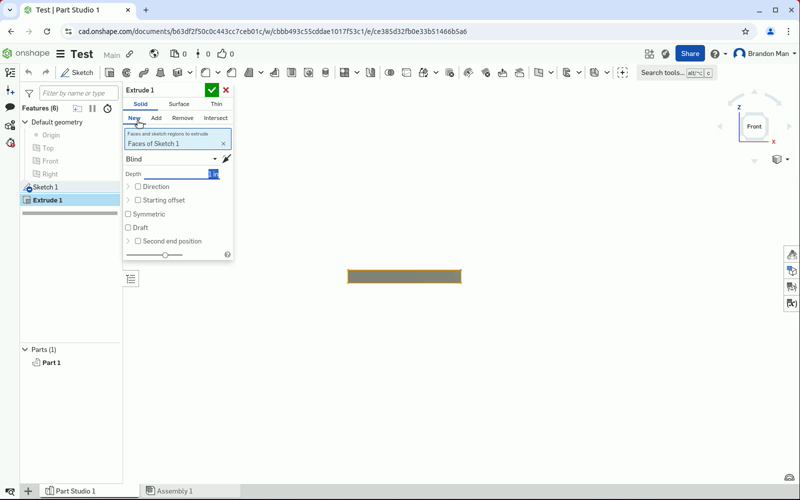
text(0.241)
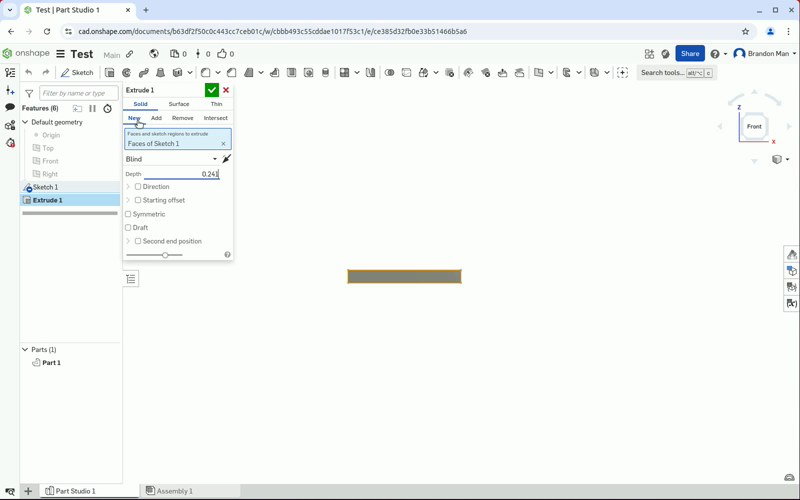
key(enter)
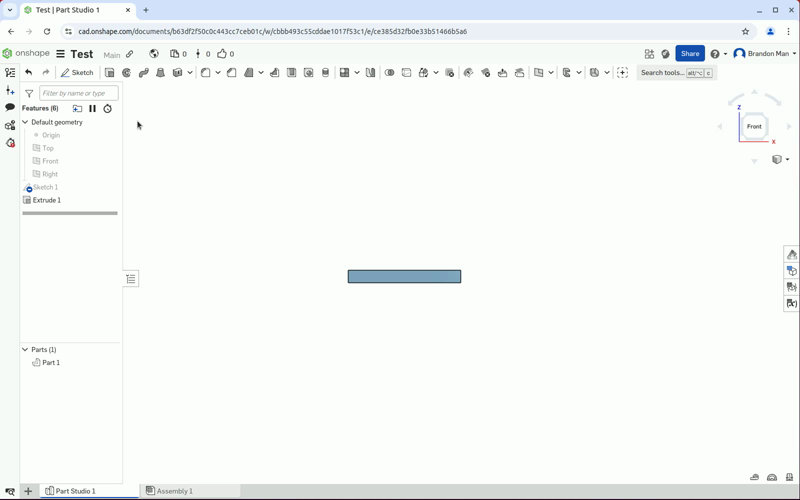
key(shift+h)
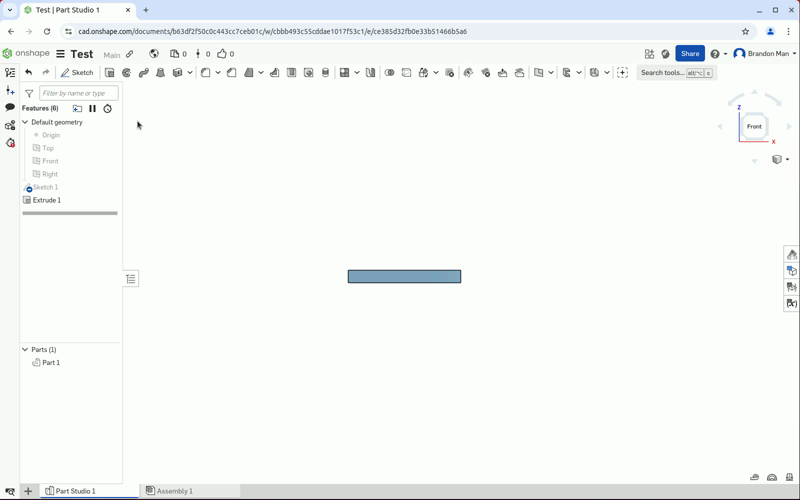
key(shift+h)
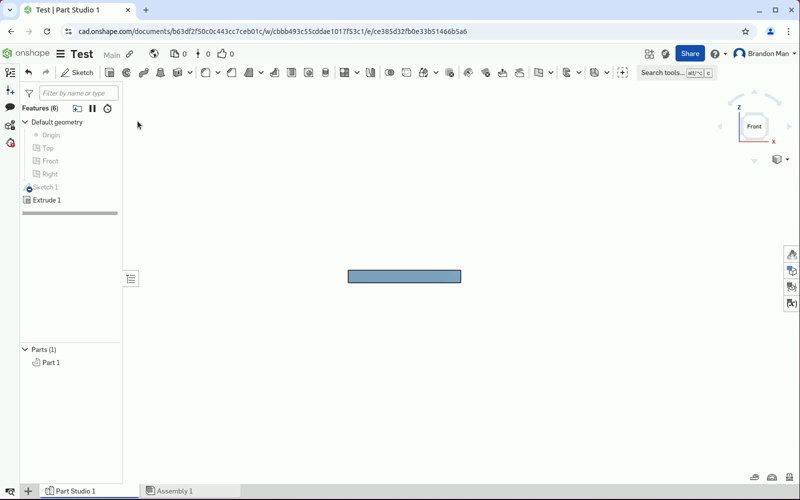
mouse_move(73, 189)
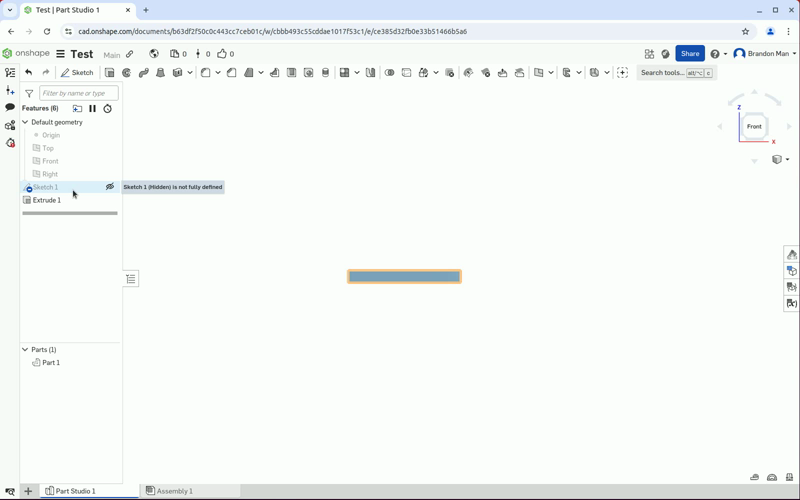
click(73, 189)
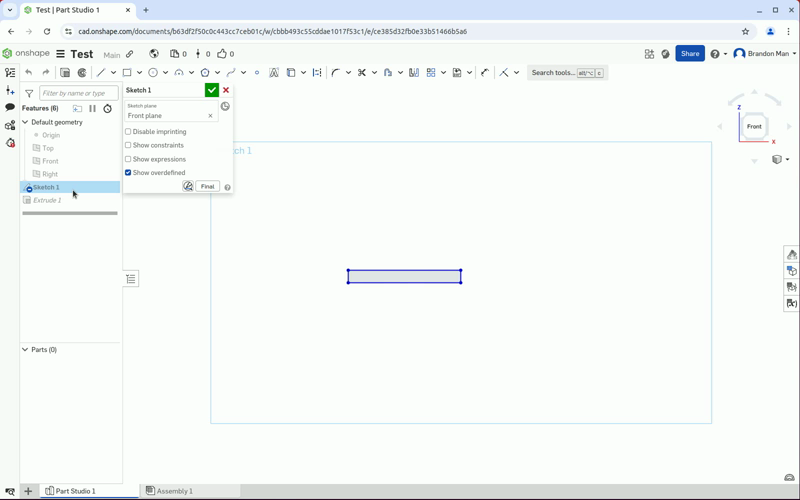
mouse_move(229, 92)
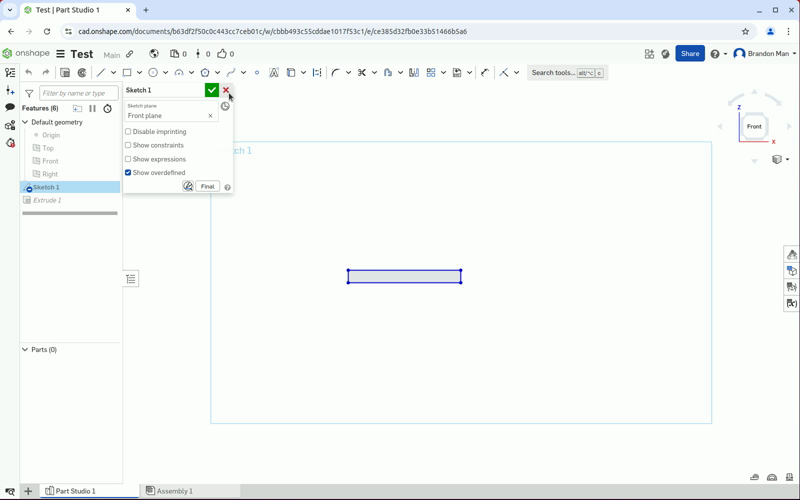
click(229, 92)
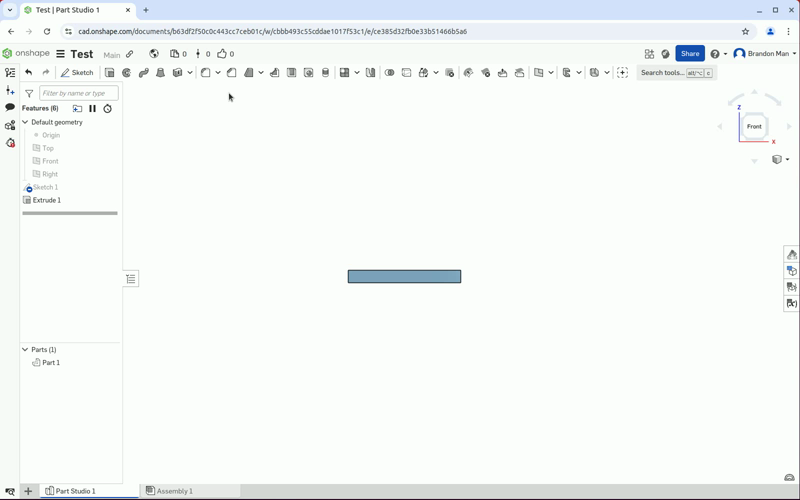
mouse_move(541, 75)
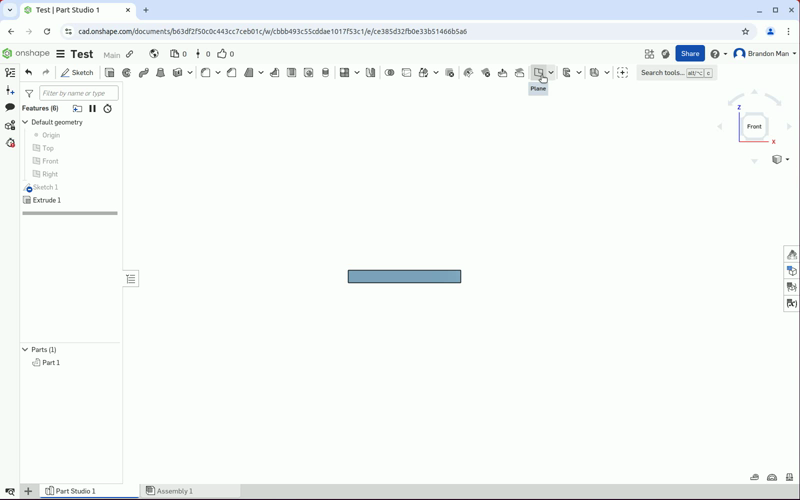
click(541, 75)
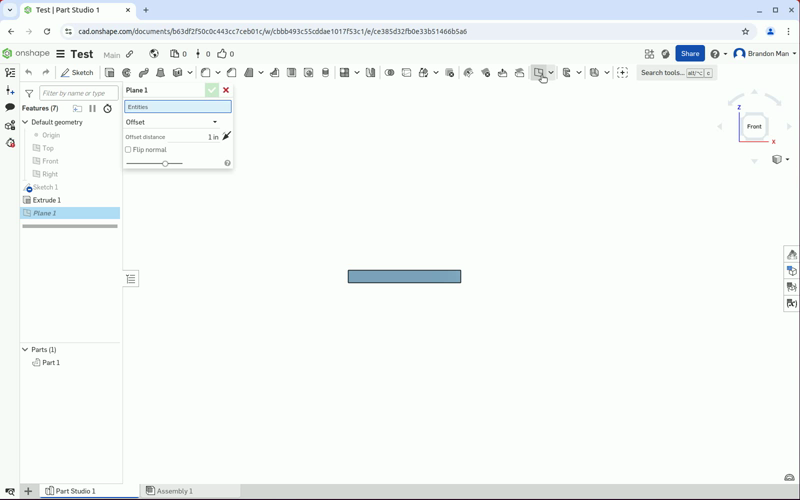
mouse_move(73, 163)
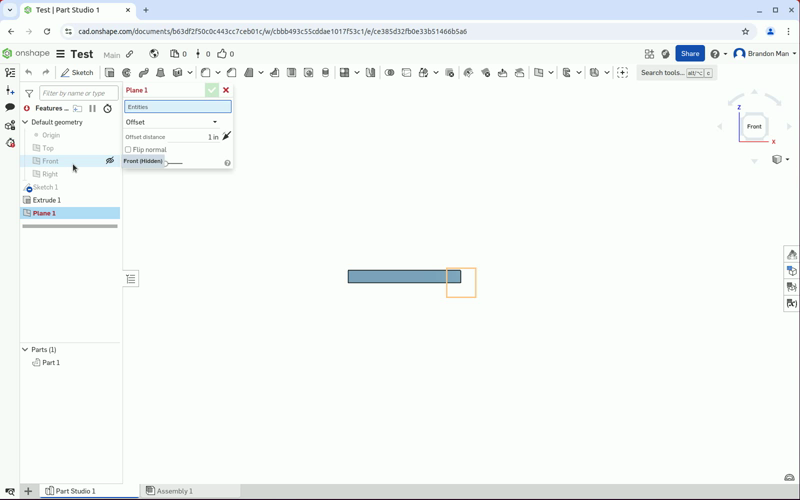
click(73, 163)
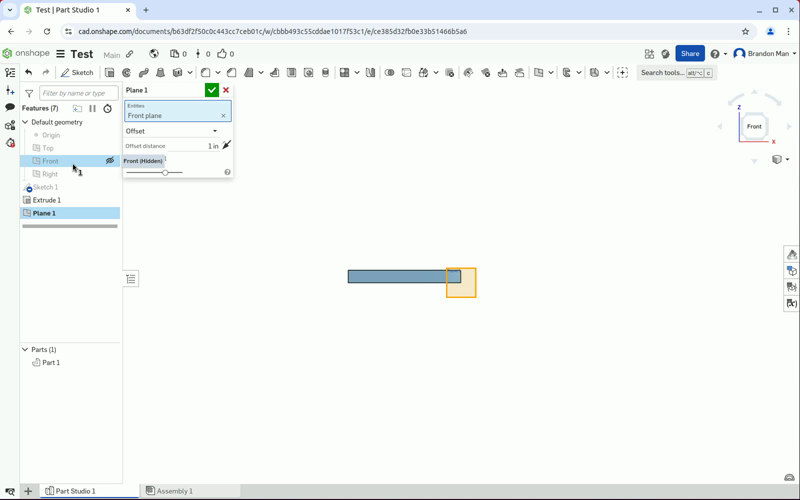
key(tab, 2)
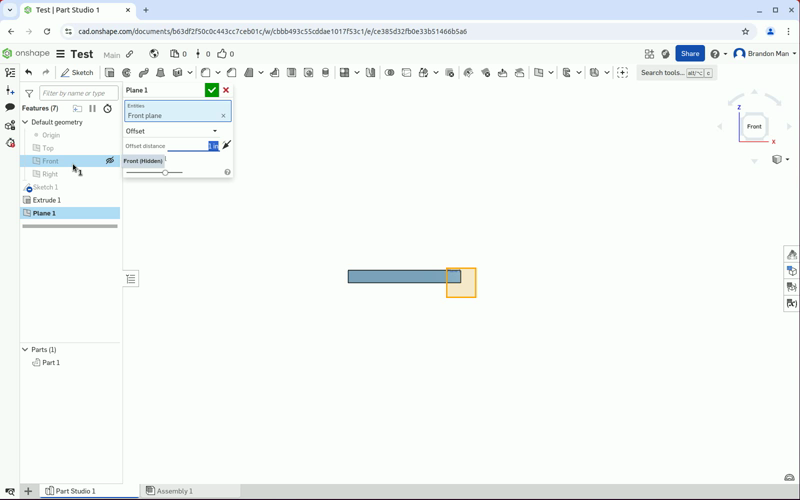
text(0.246)
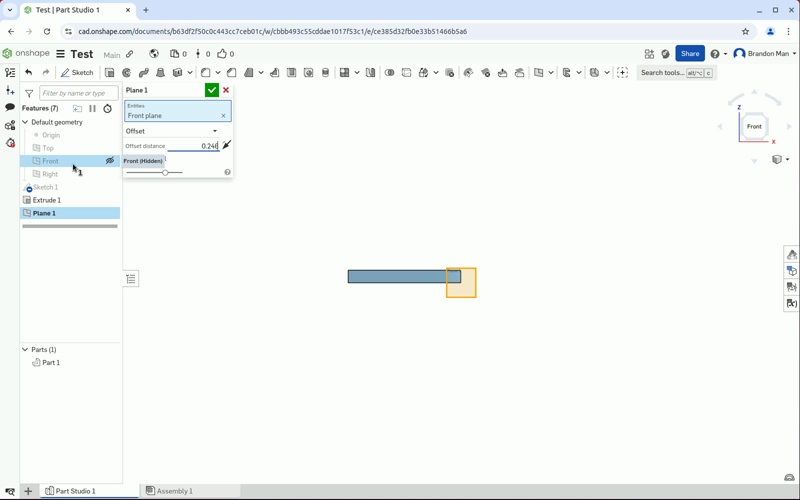
key(enter, 2)
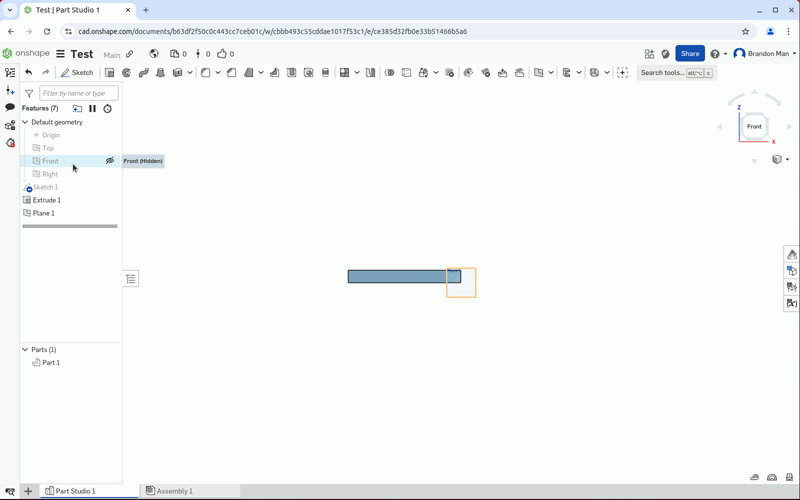
key(shift+s)
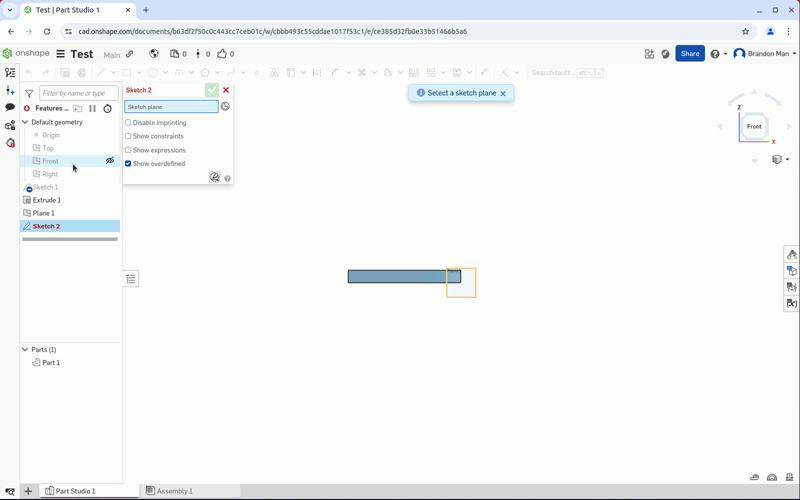
mouse_move(73, 215)
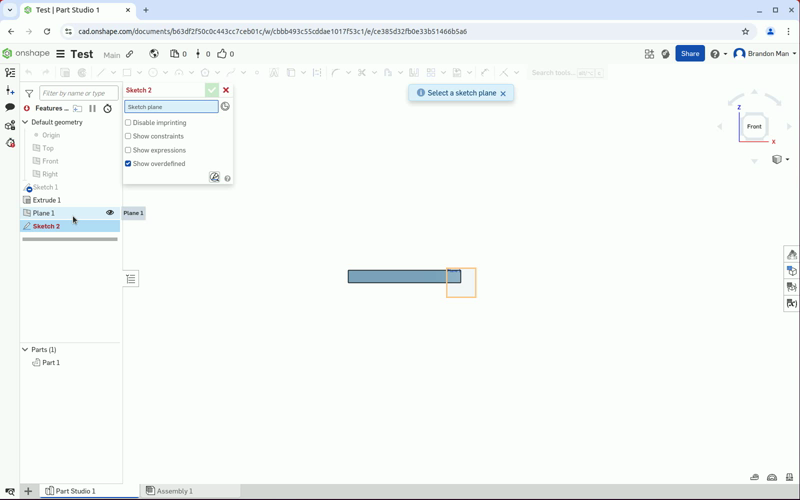
click(73, 215)
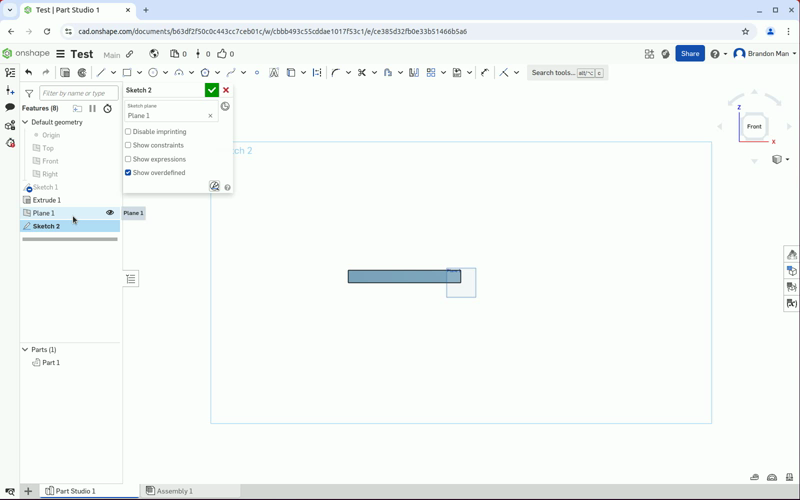
mouse_move(73, 352)
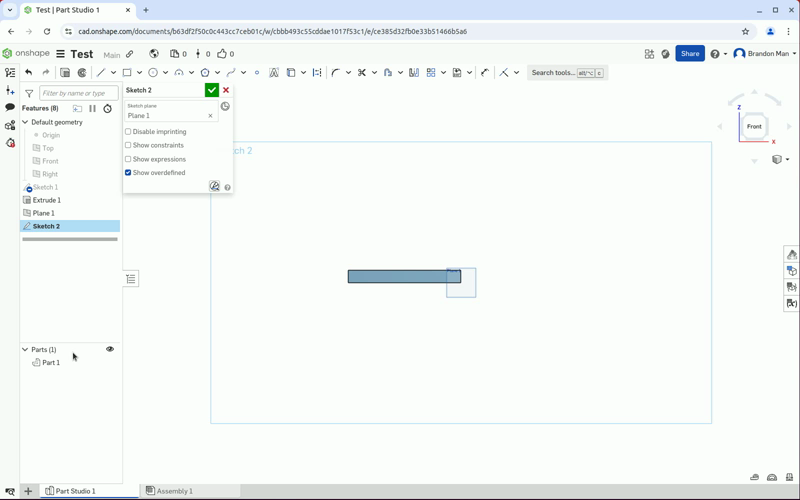
key(y)
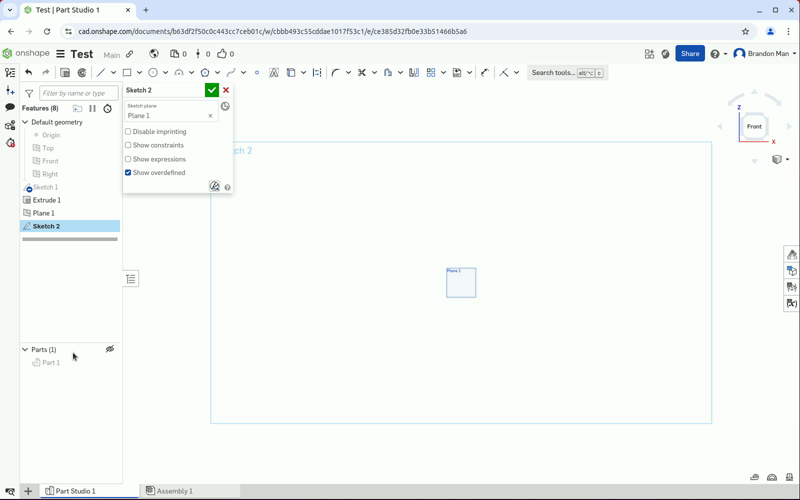
key(c)
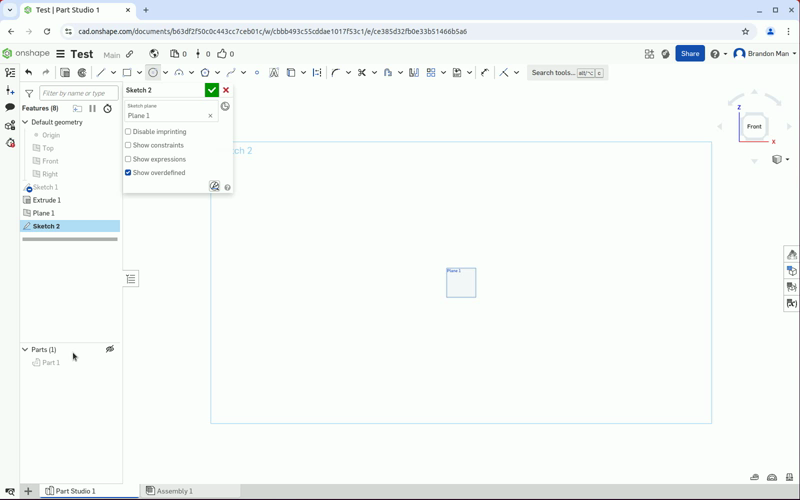
key_down(shift)
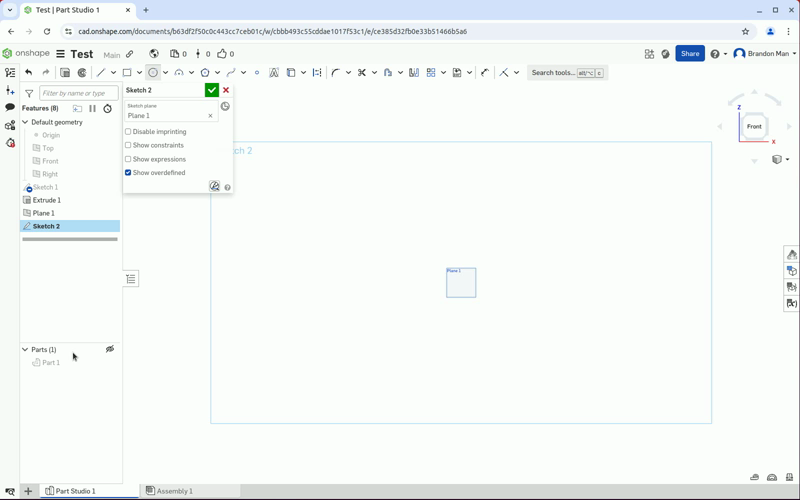
mouse_move(422, 280)
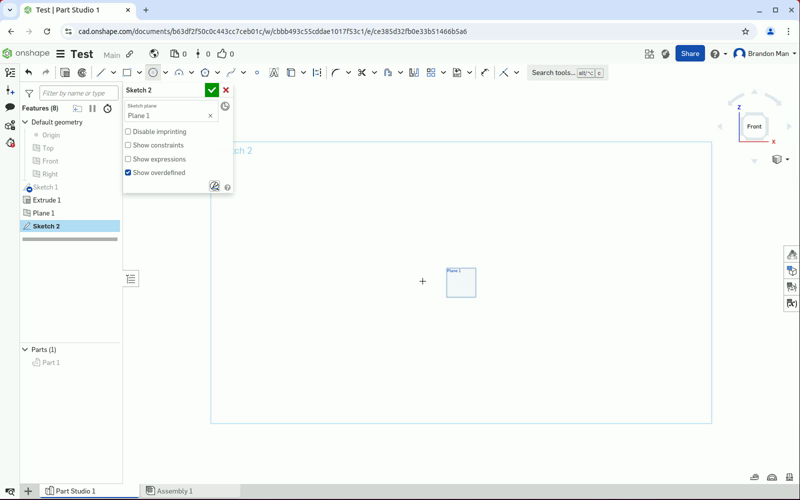
click(422, 280)
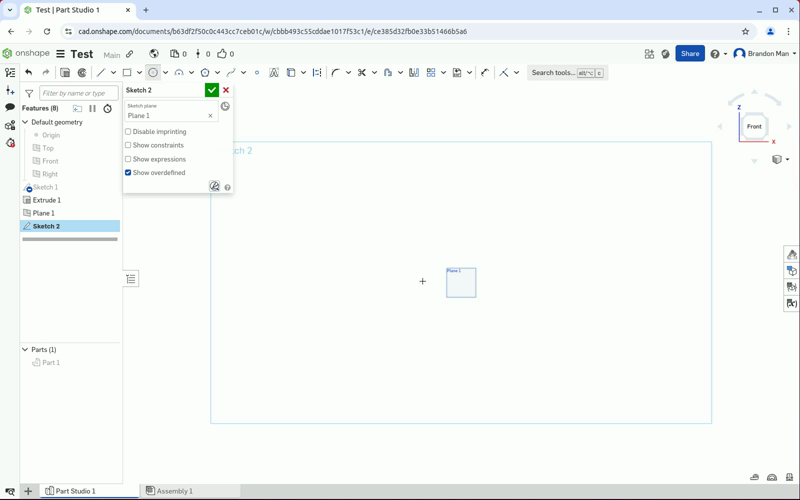
key_up(shift)
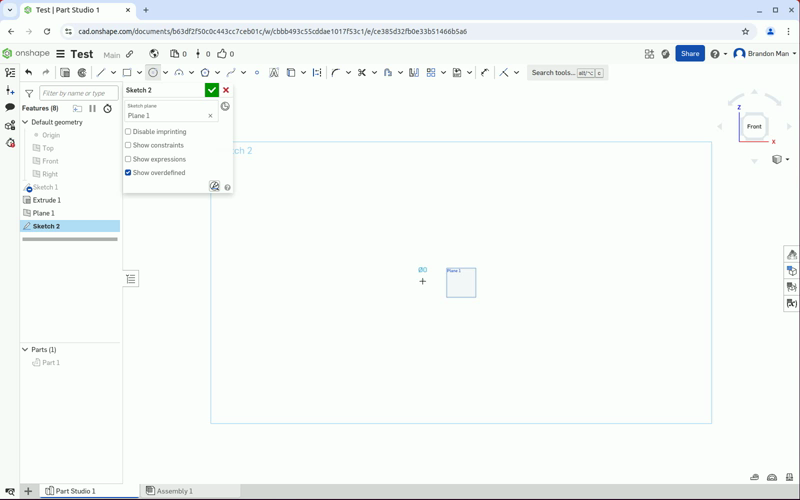
mouse_move(423, 280)
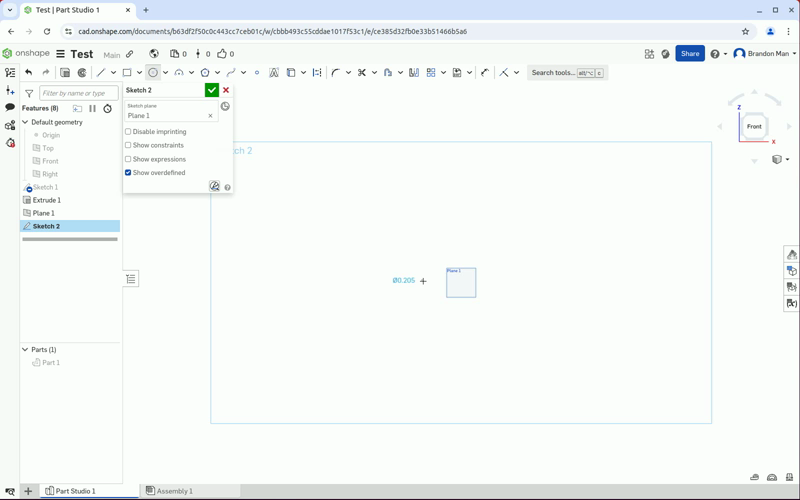
scroll(6)
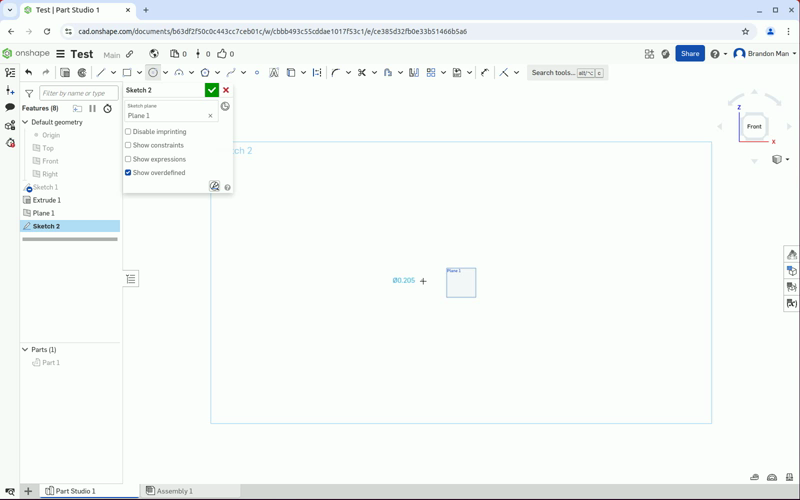
scroll(6)
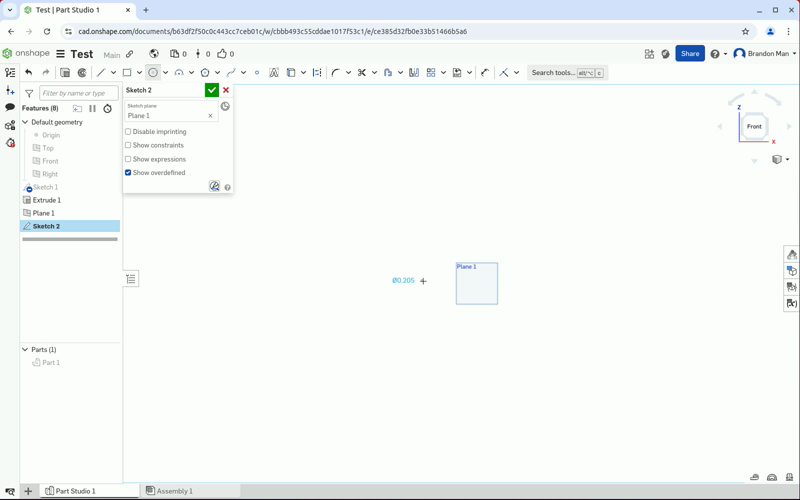
scroll(6)
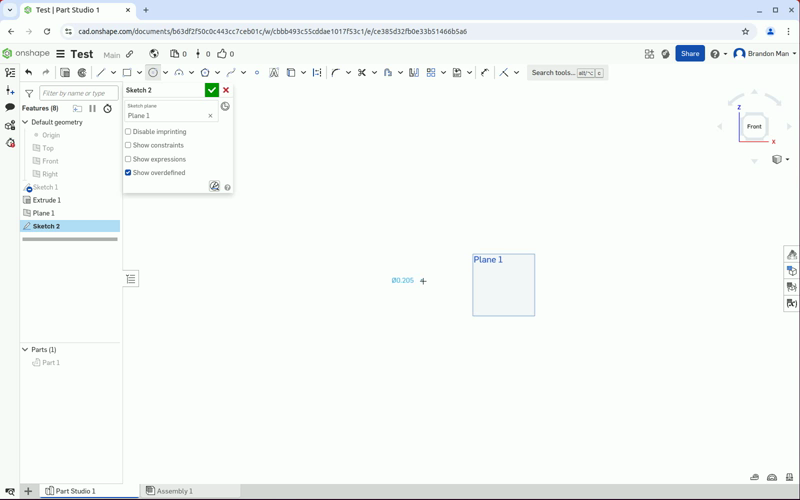
scroll(6)
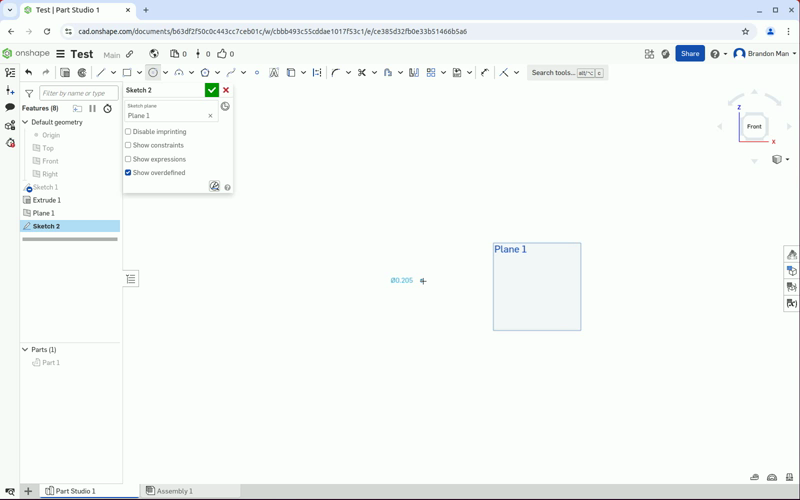
scroll(6)
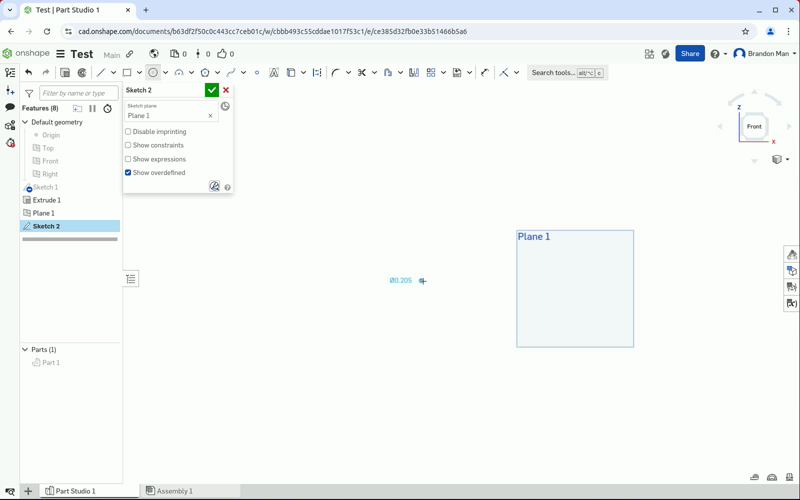
scroll(6)
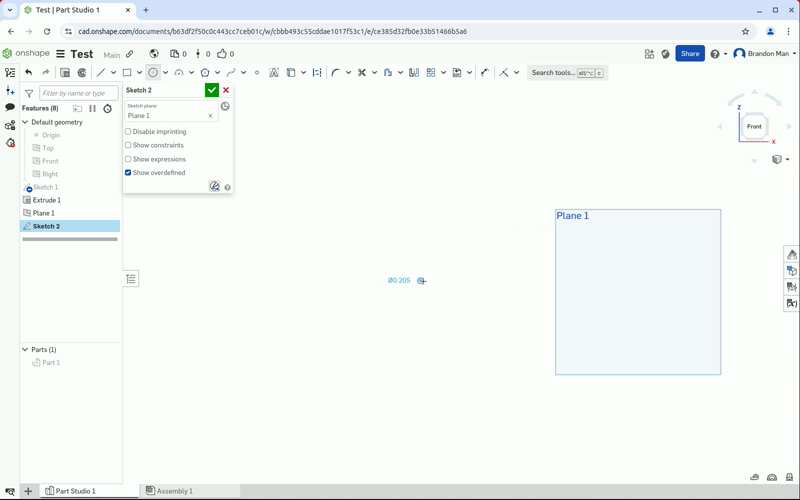
scroll(6)
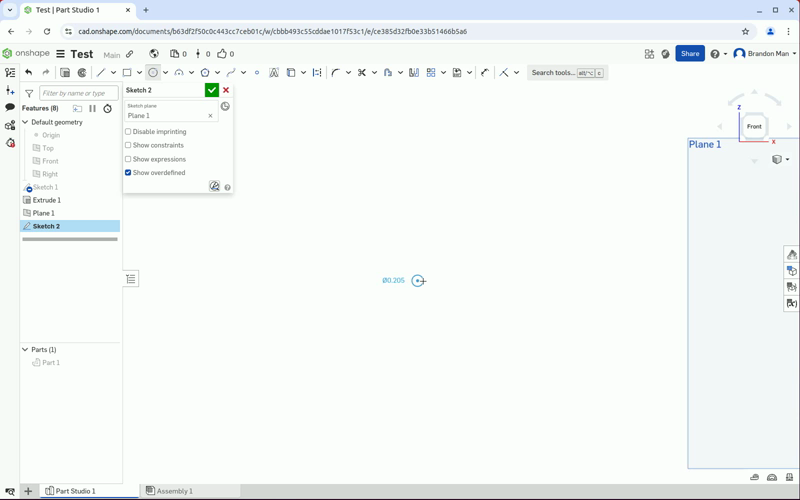
click(423, 280)
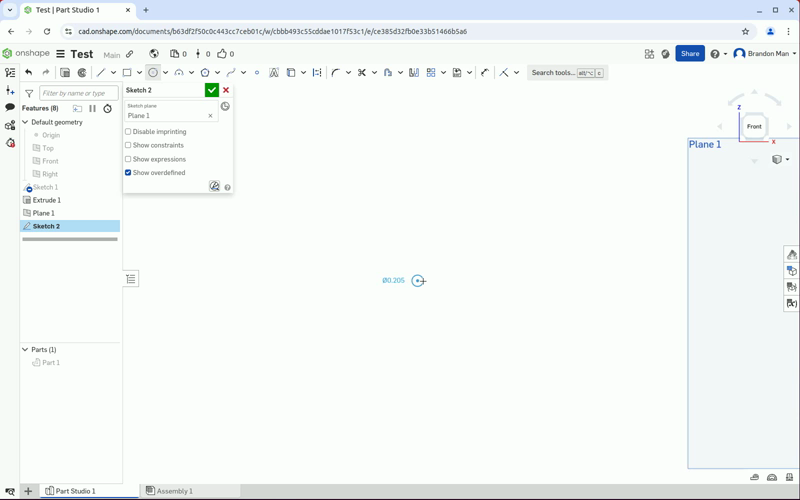
scroll(-6)
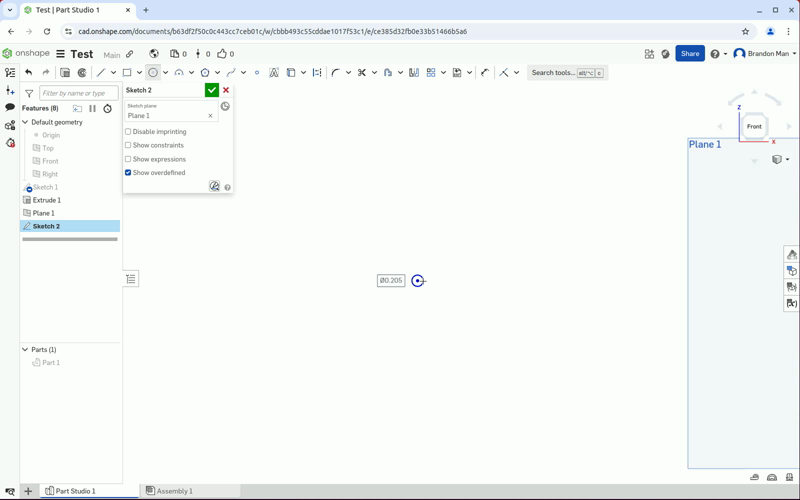
scroll(-6)
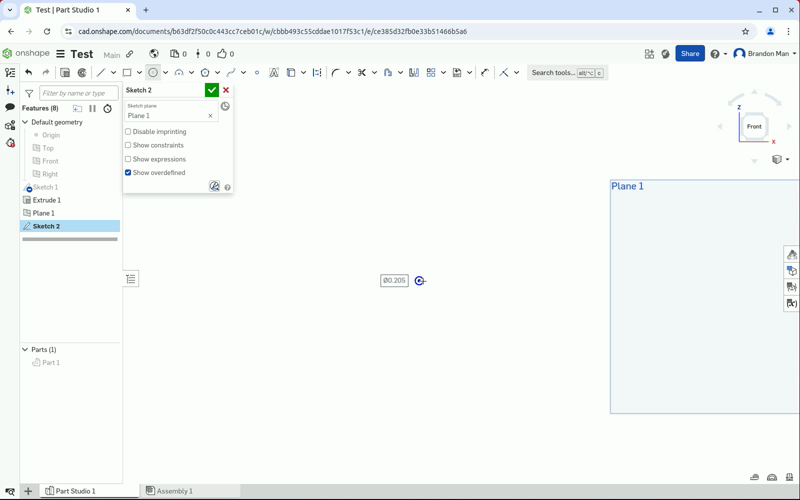
scroll(-6)
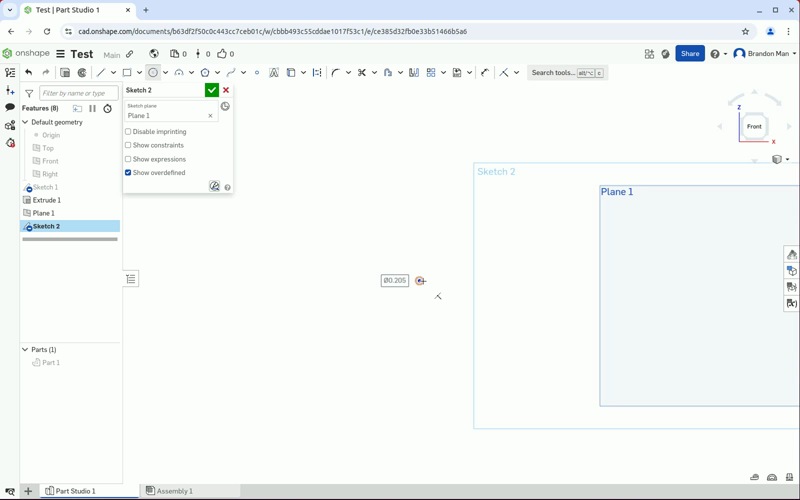
scroll(-6)
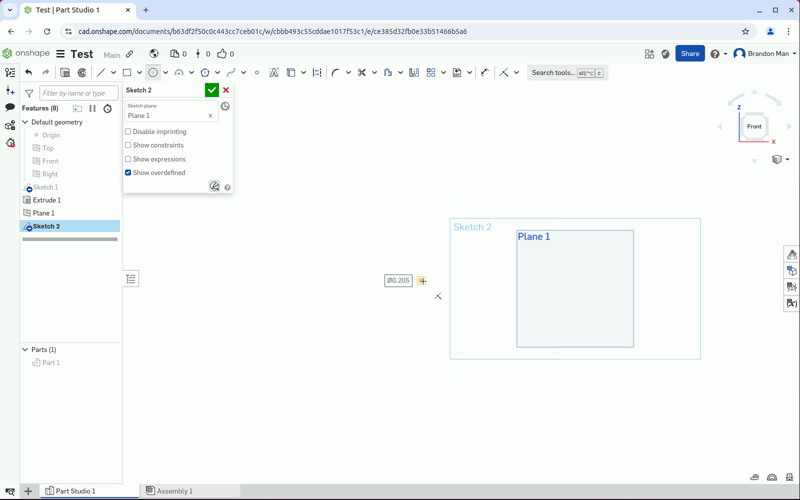
scroll(-6)
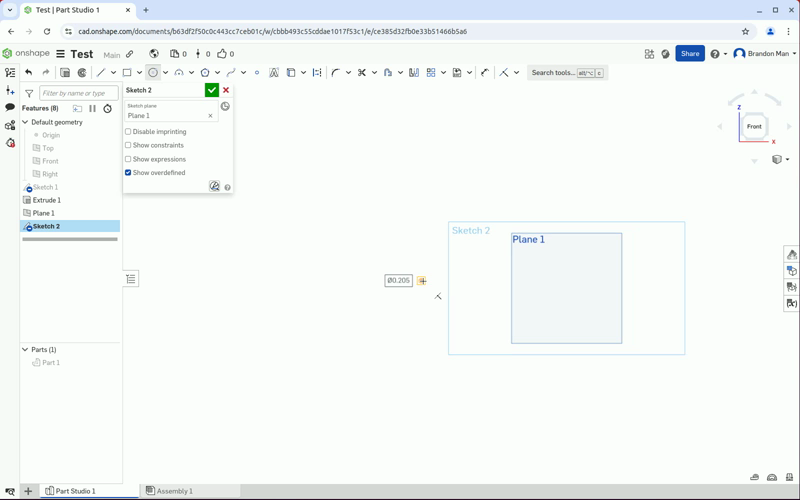
scroll(-6)
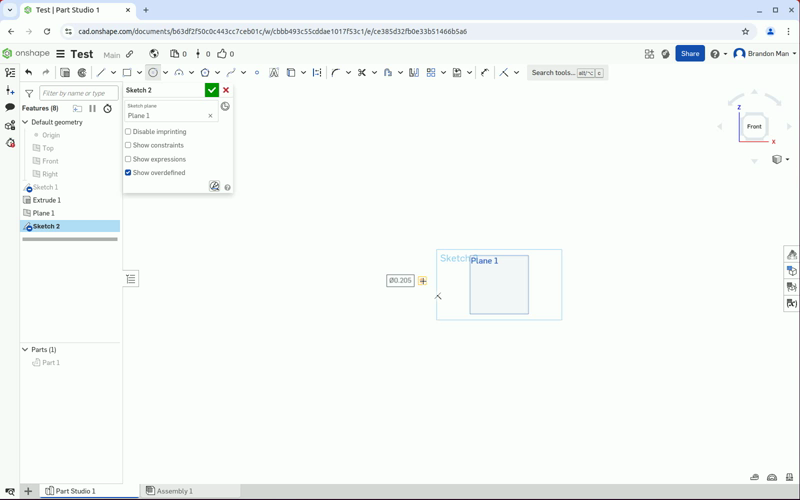
scroll(-6)
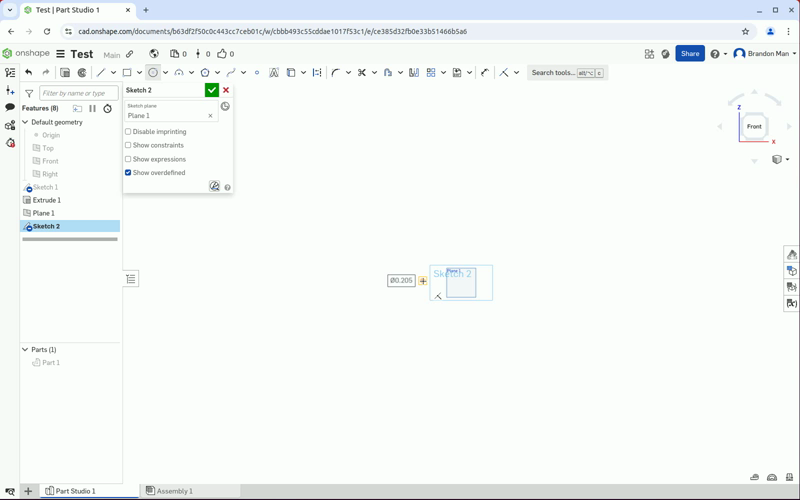
key(esc)
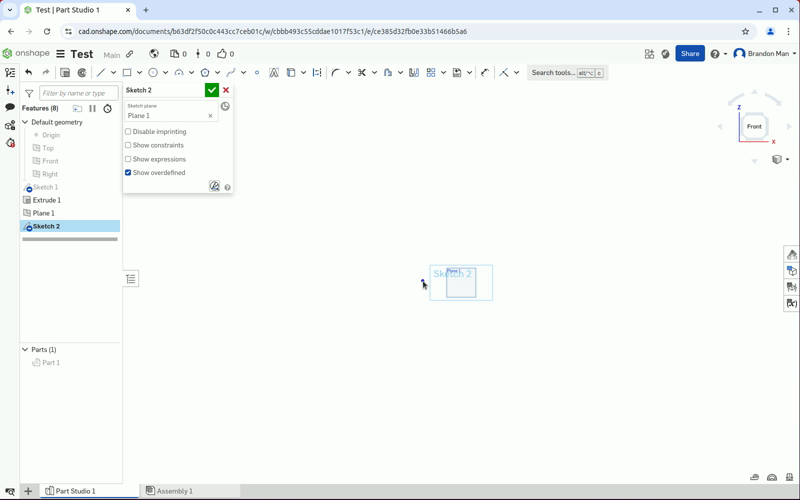
mouse_move(422, 280)
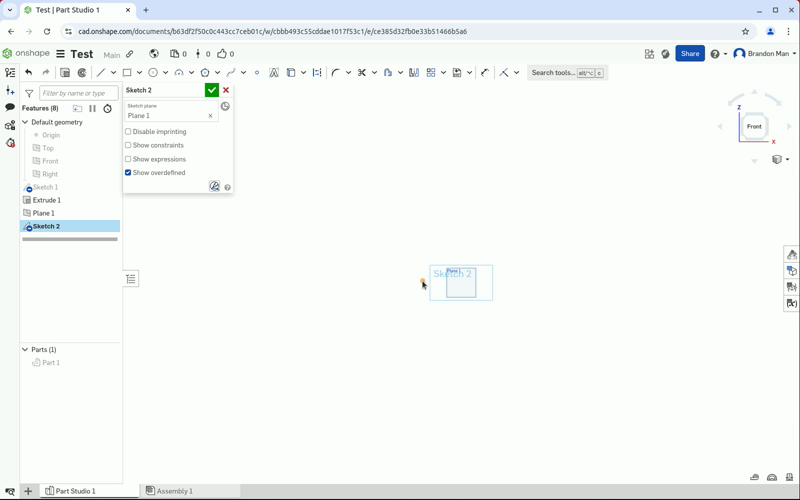
scroll(6)
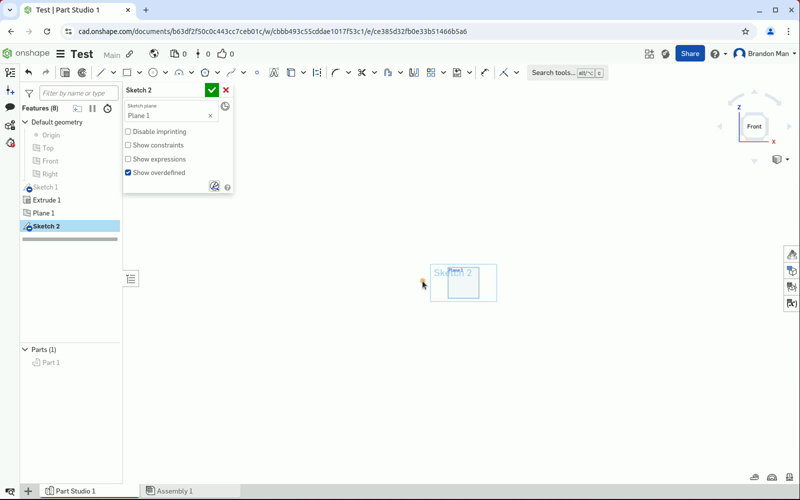
scroll(6)
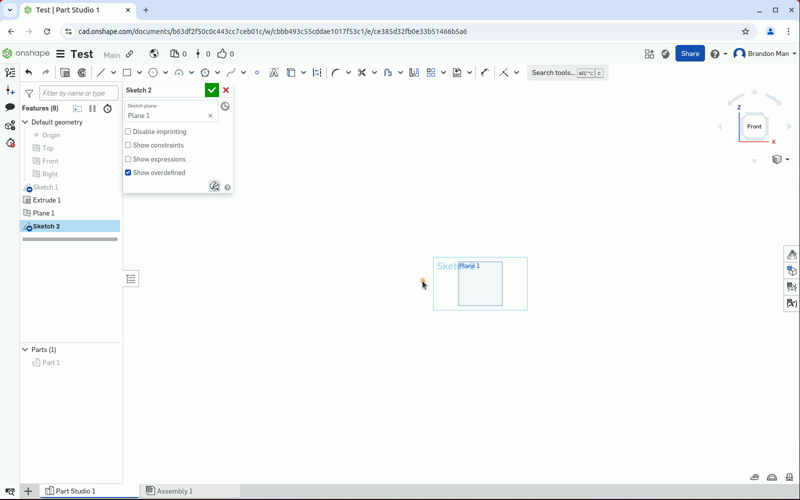
scroll(6)
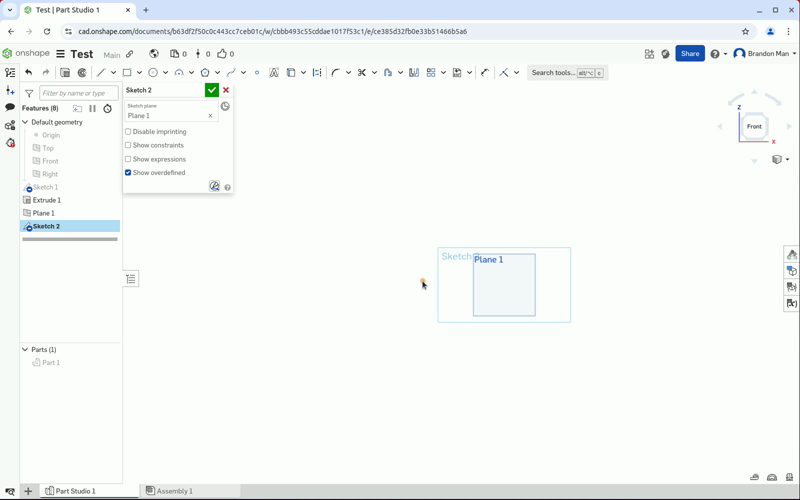
scroll(6)
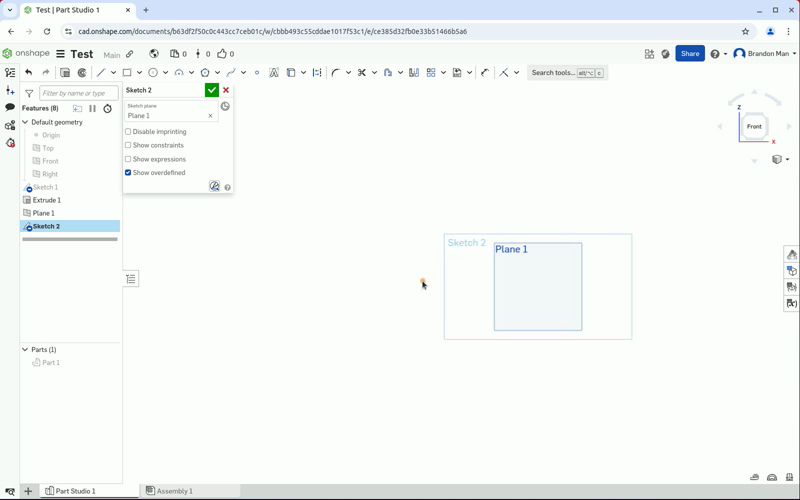
scroll(6)
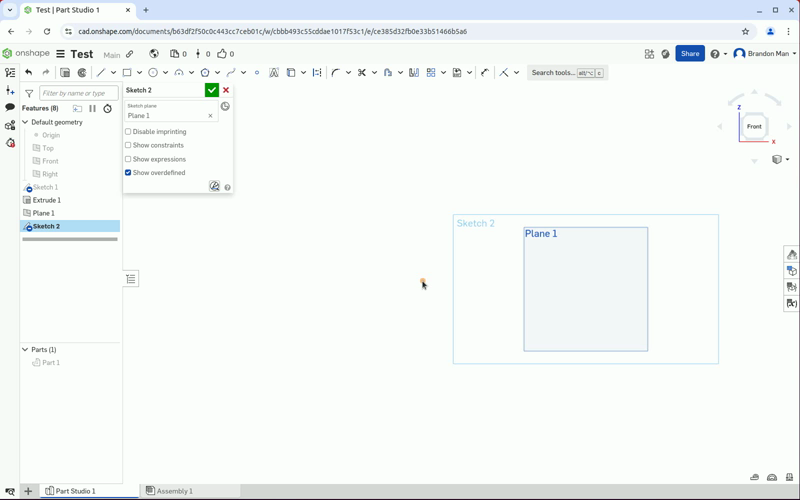
scroll(6)
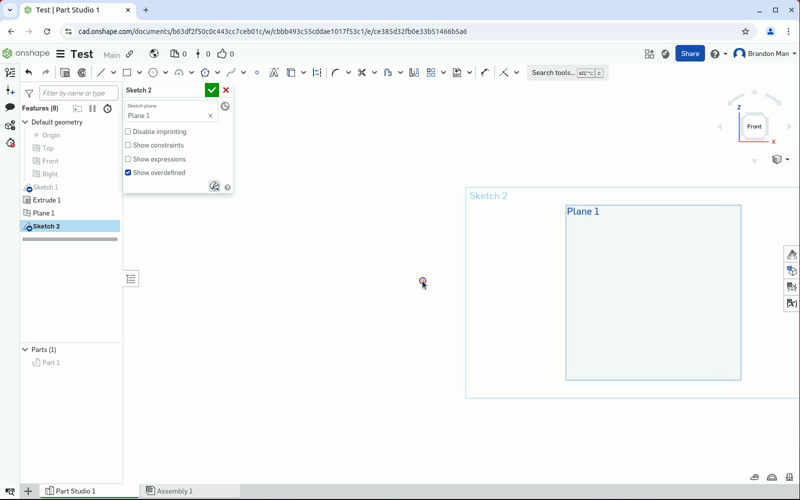
scroll(6)
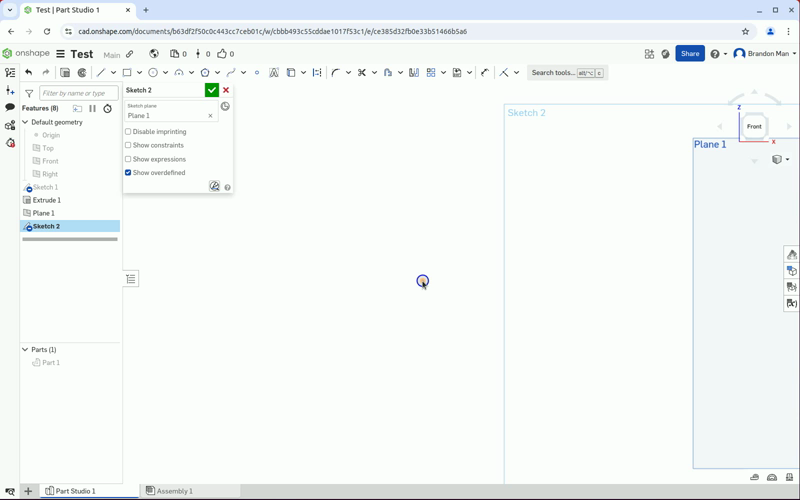
click(422, 280)
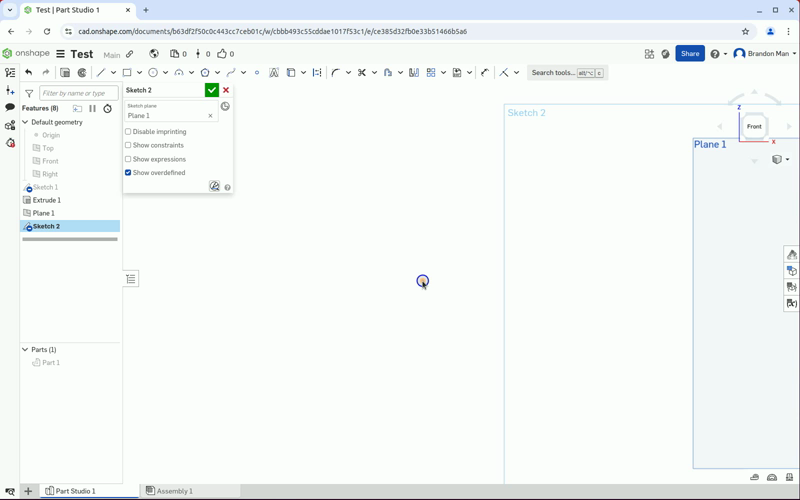
scroll(-6)
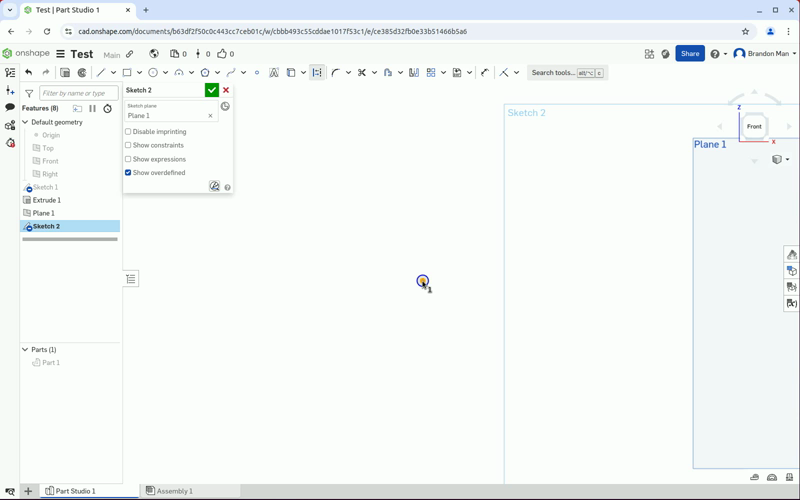
scroll(-6)
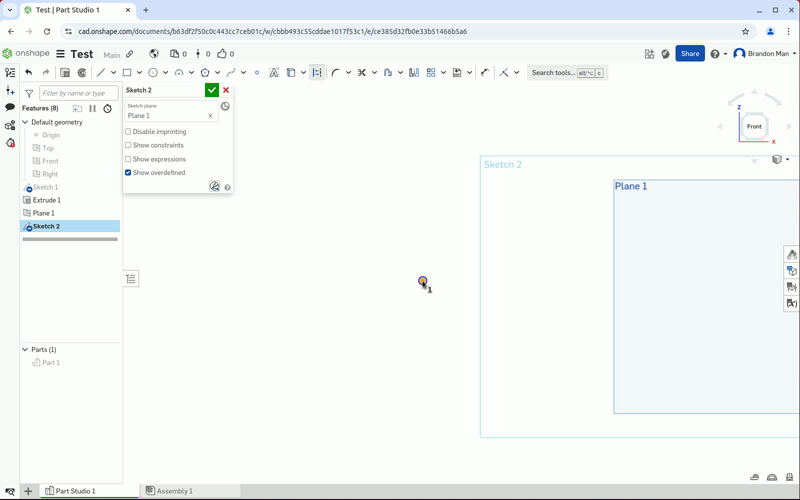
scroll(-6)
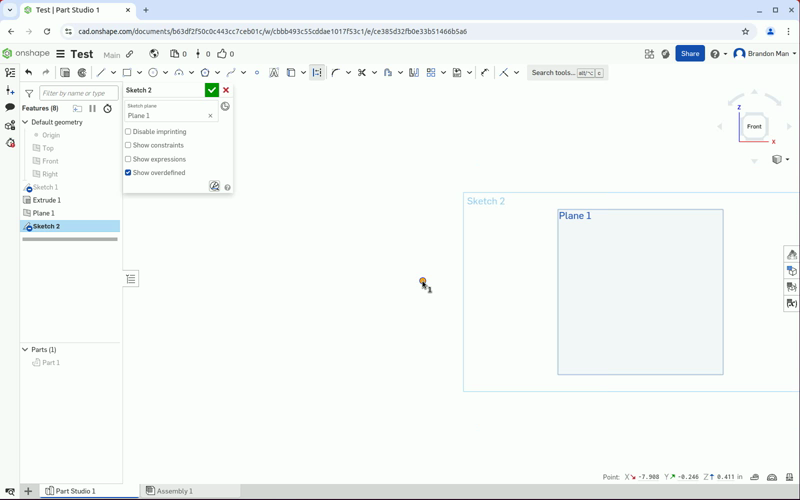
scroll(-6)
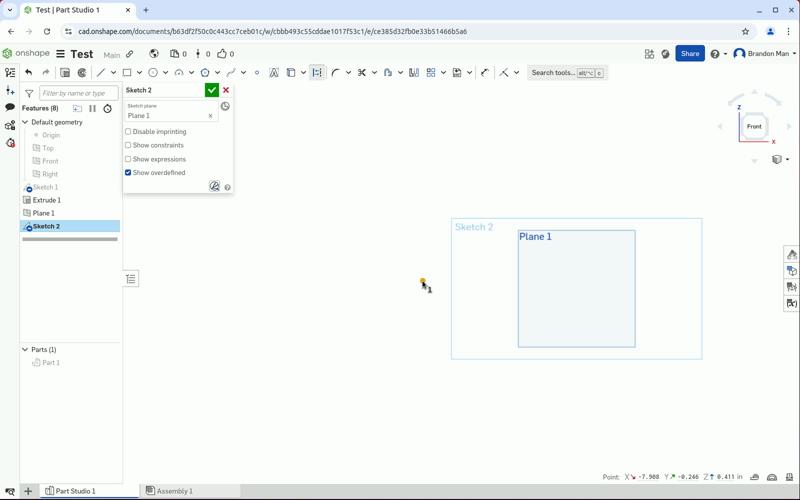
scroll(-6)
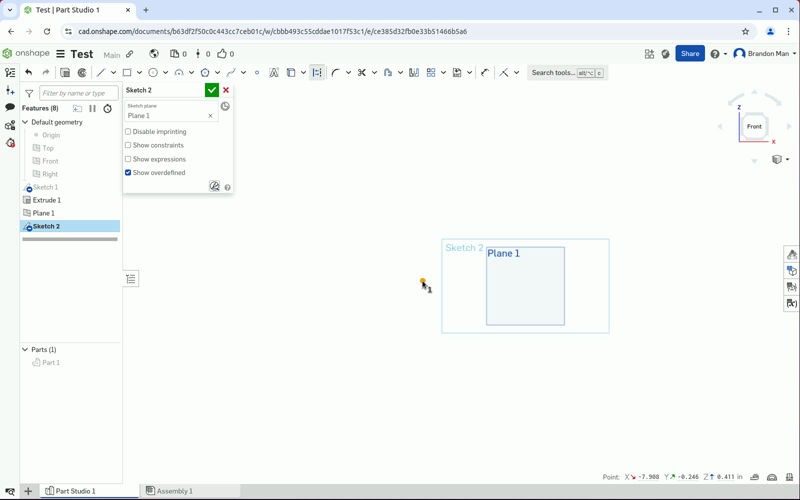
scroll(-6)
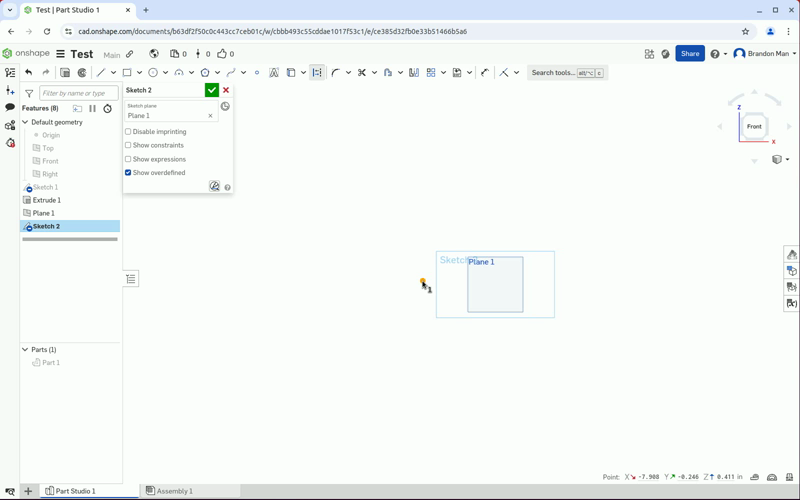
scroll(-6)
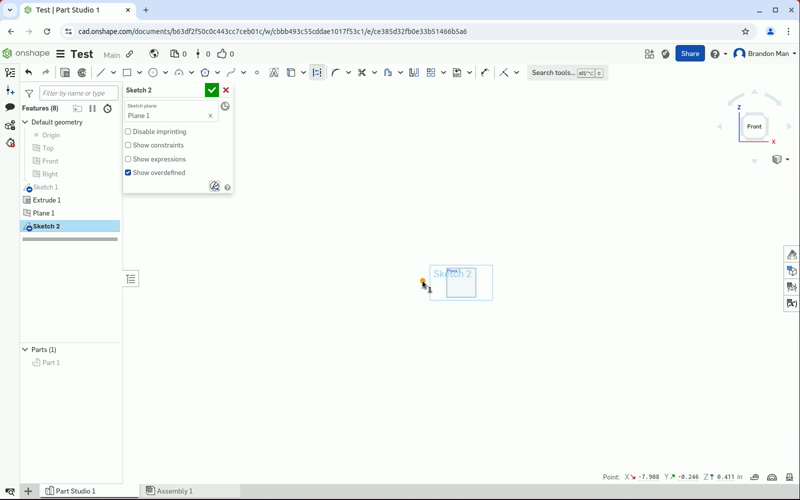
mouse_move(73, 352)
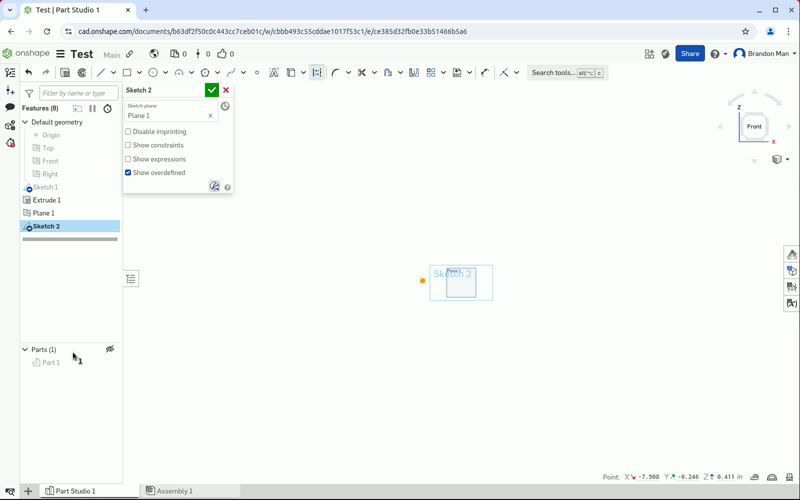
key(shift+y)
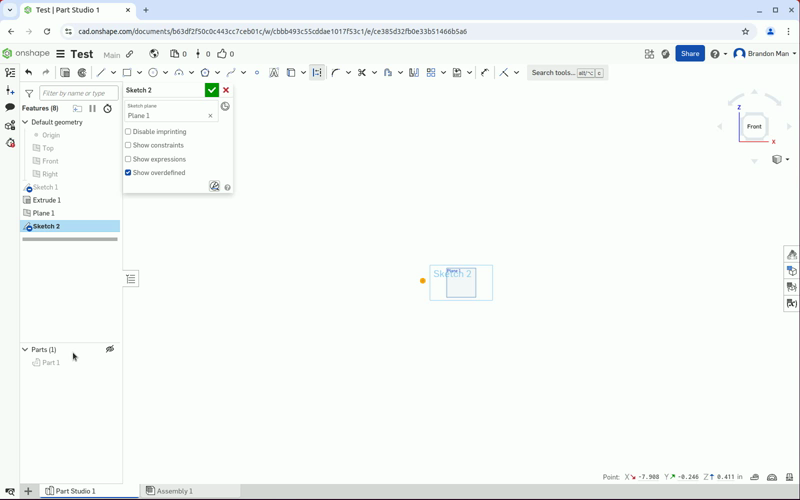
key(shift+e)
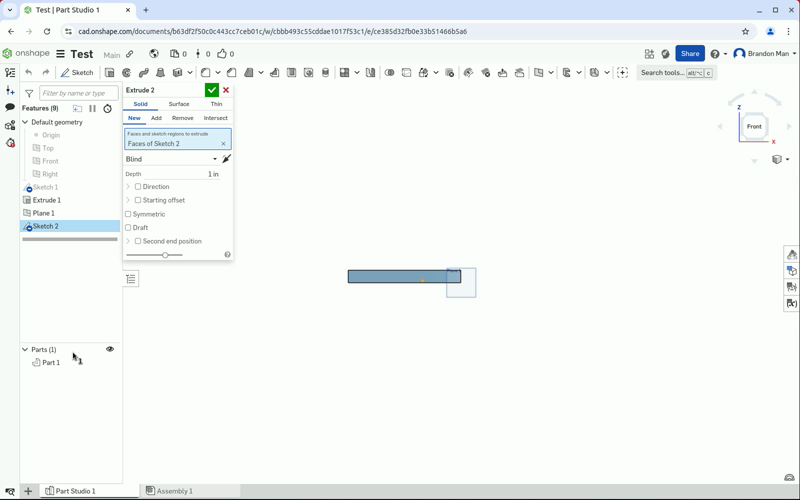
mouse_move(143, 106)
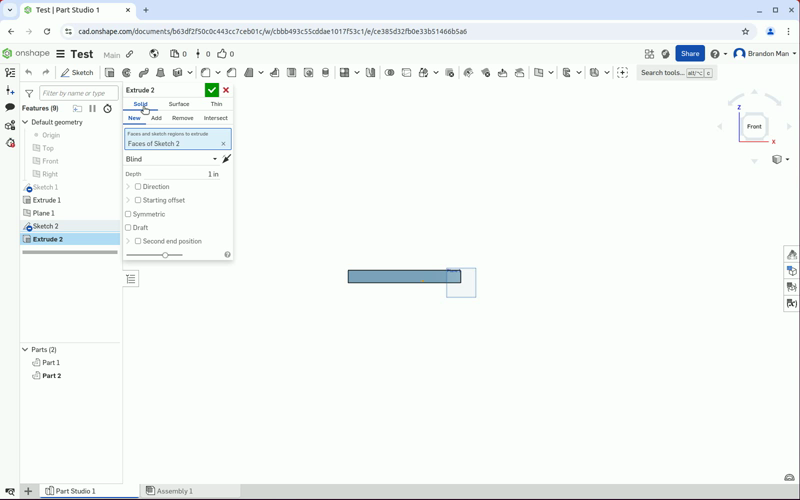
click(143, 106)
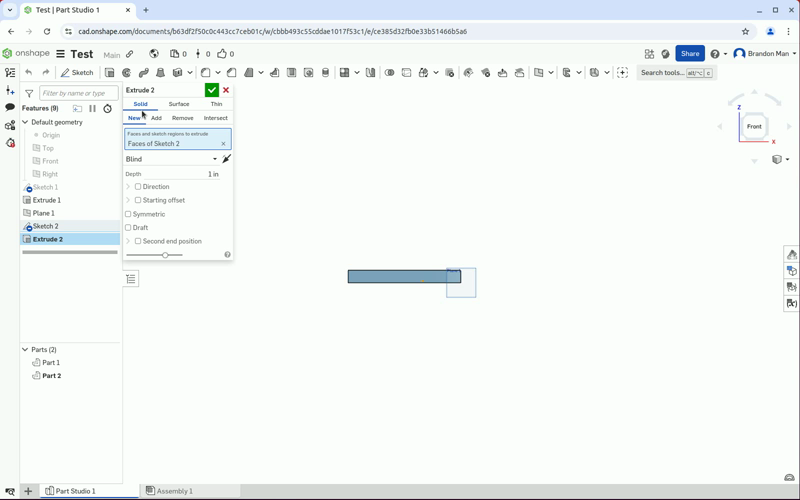
mouse_move(137, 120)
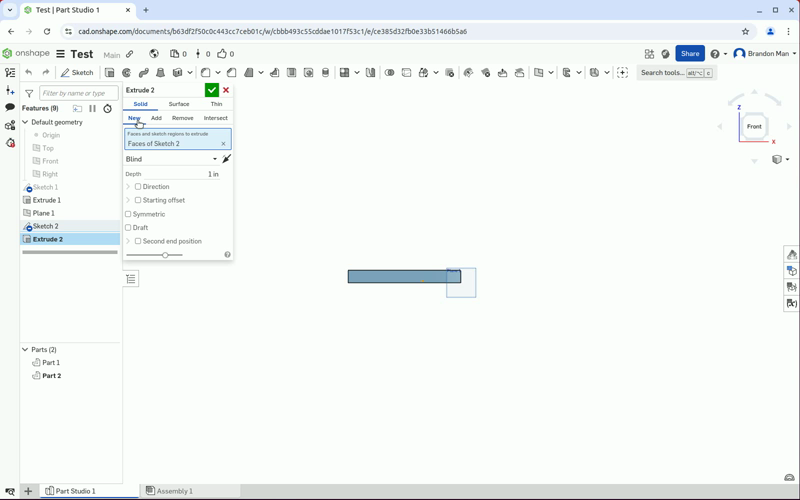
click(137, 120)
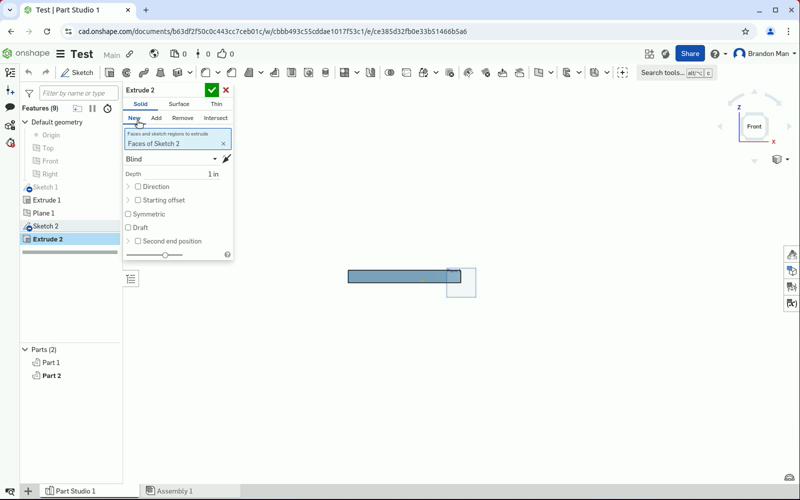
key(tab, 4)
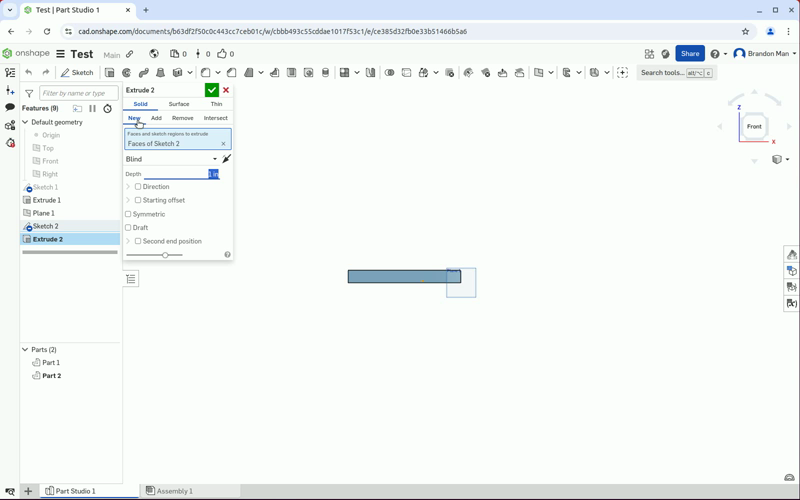
text(0.241)
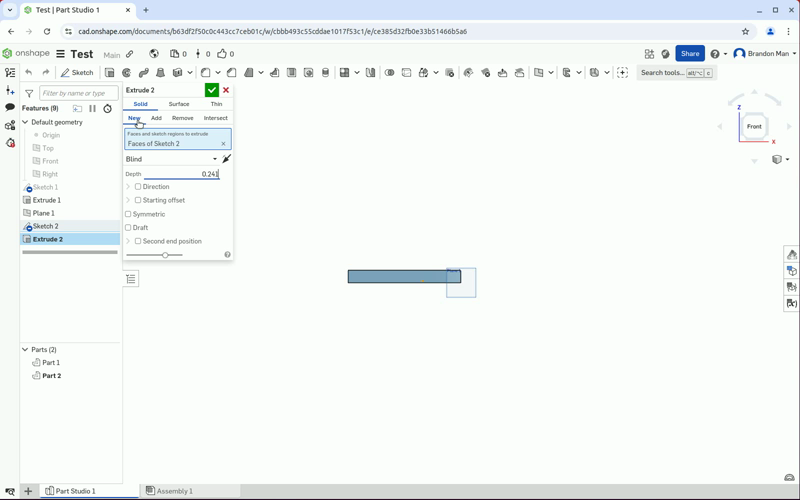
key(enter)
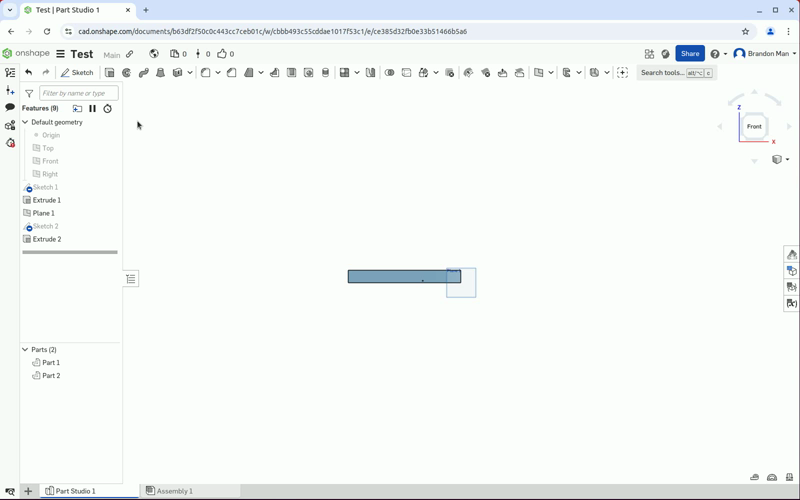
key(shift+h)
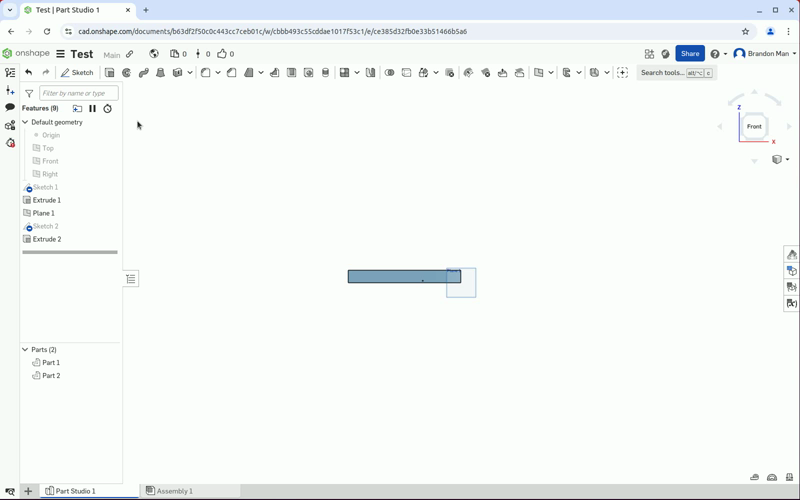
key(shift+h)
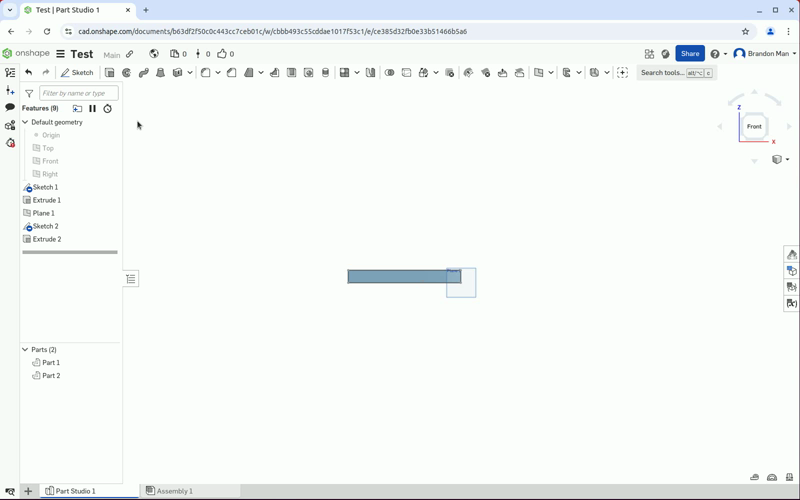
key(shift+7)
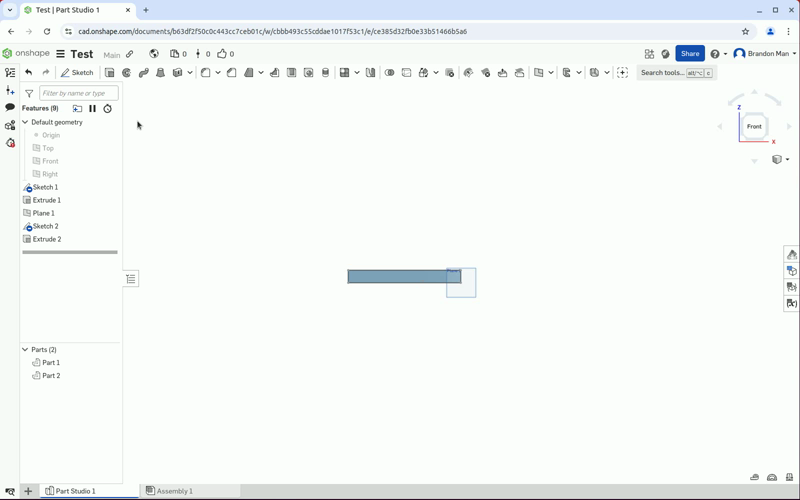
key(left, 2)
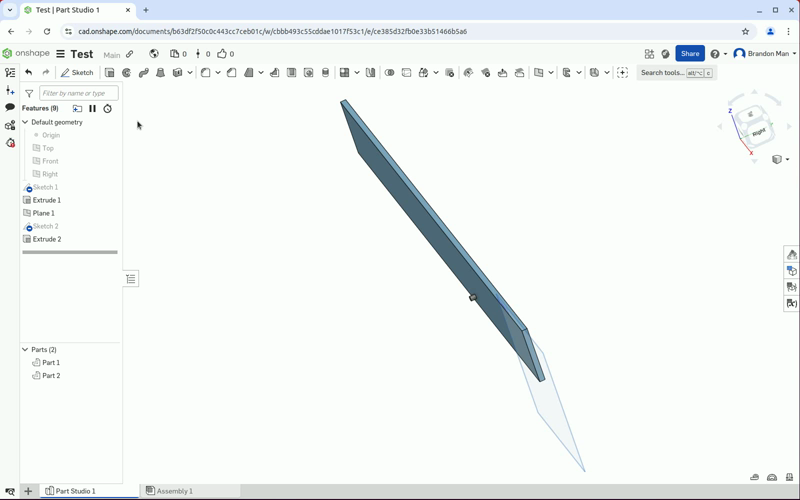
key(down, 2)
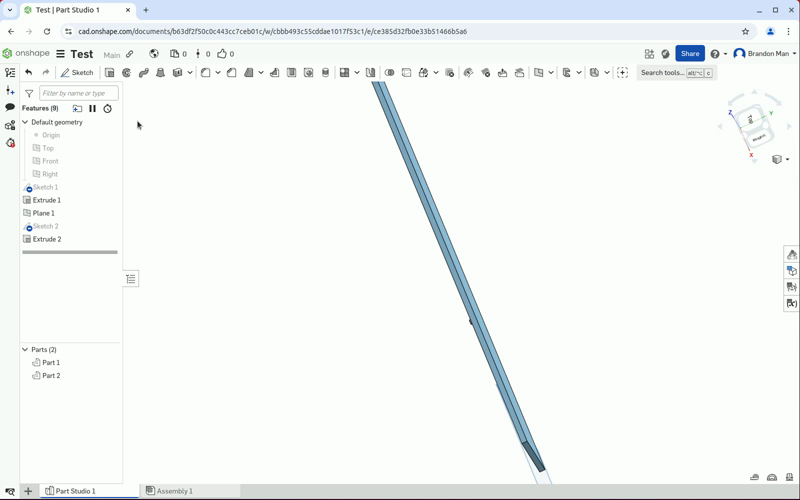
key(up, 2)
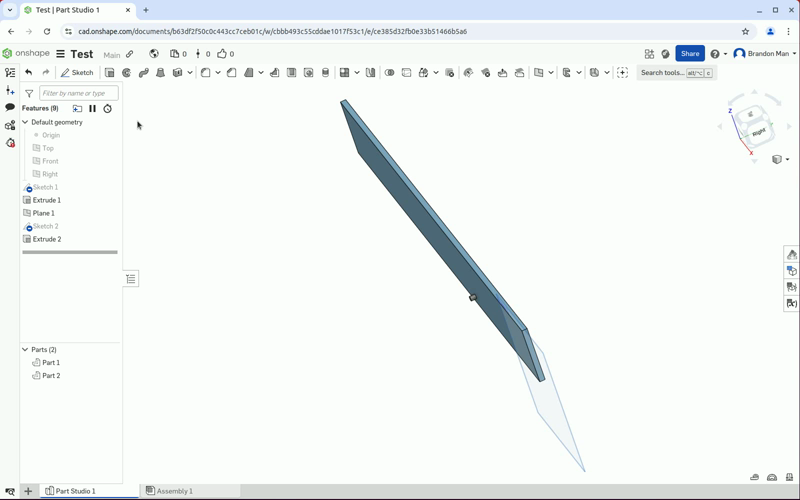
key(right, 2)
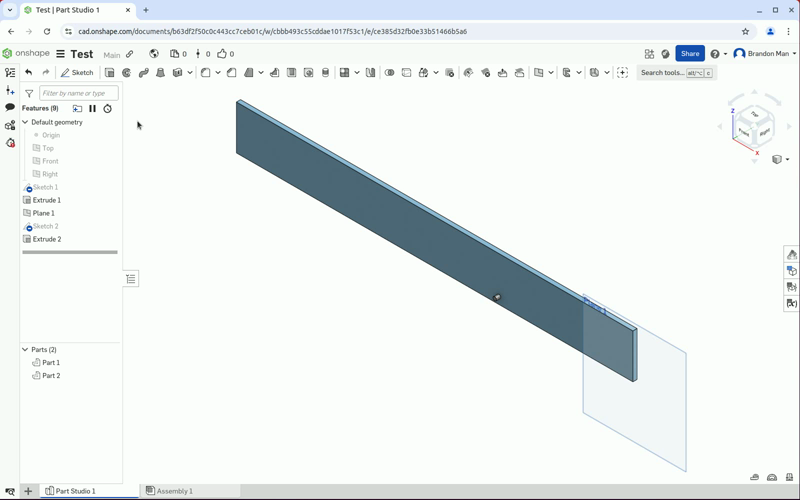
mouse_move(73, 189)
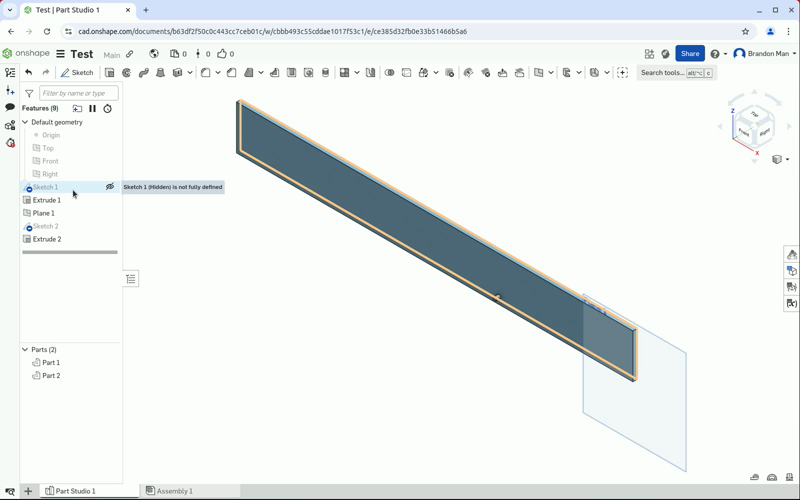
click(73, 189)